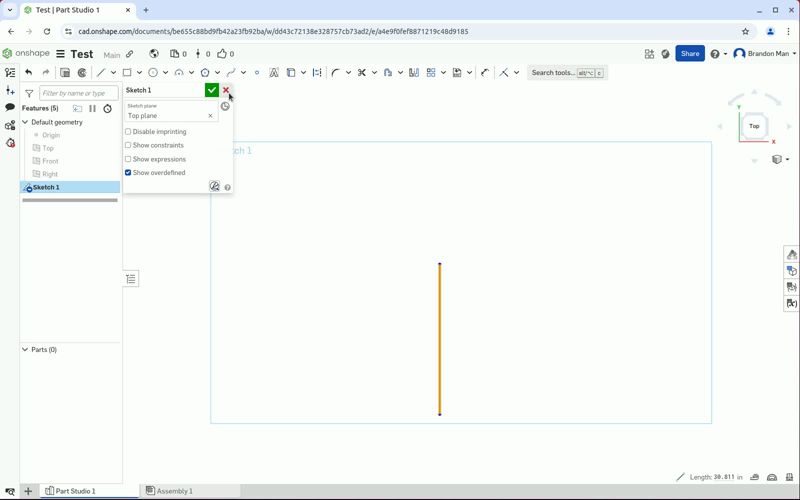
key(shift+h)
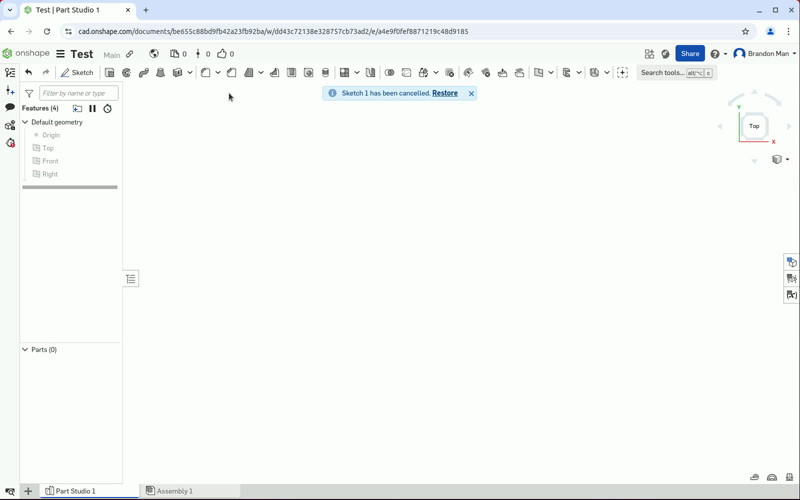
mouse_move(73, 352)
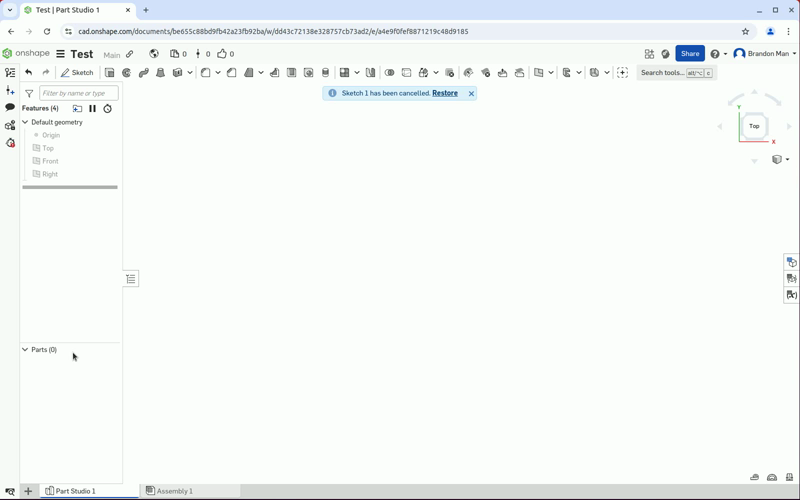
key(y)
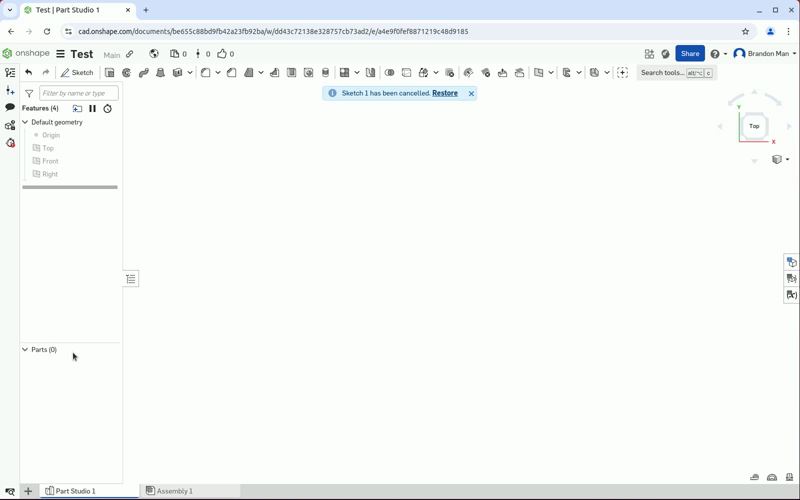
key(shift+p)
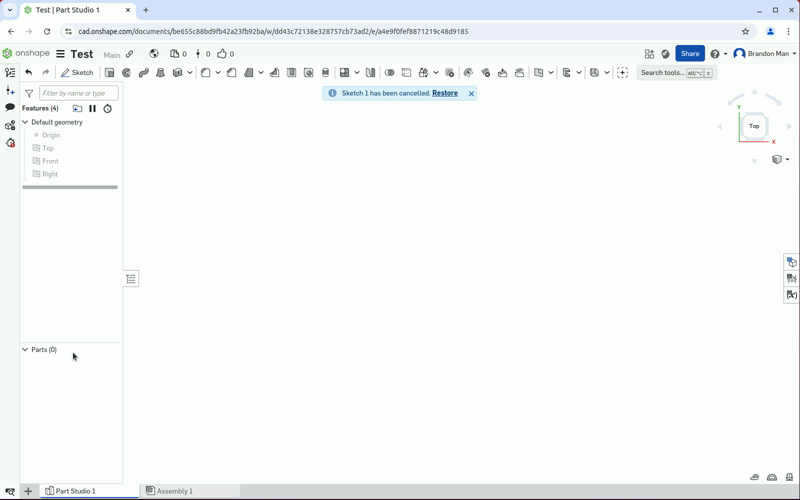
key(space)
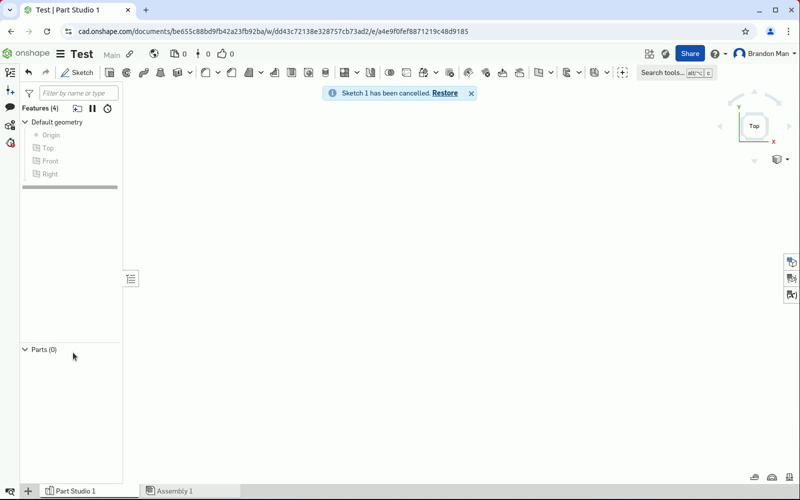
key_down(shift)
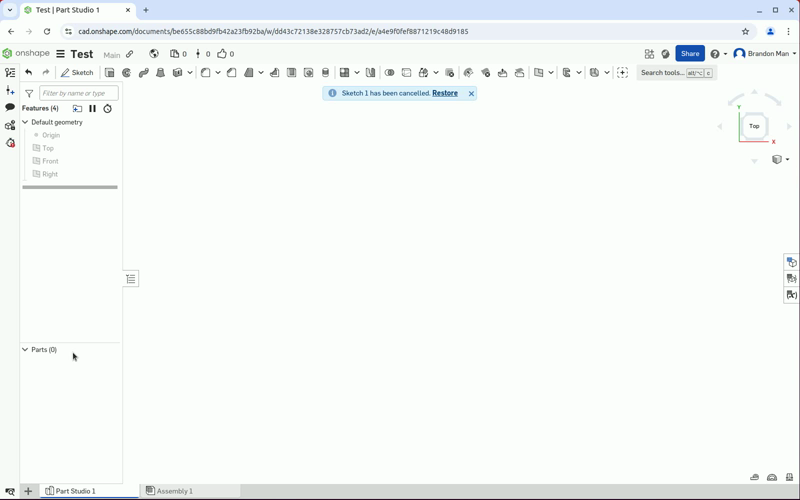
key(up)
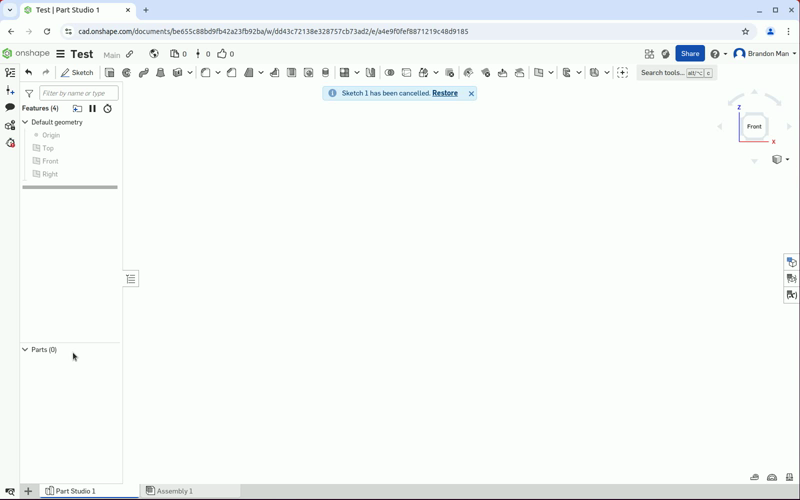
key_up(shift)
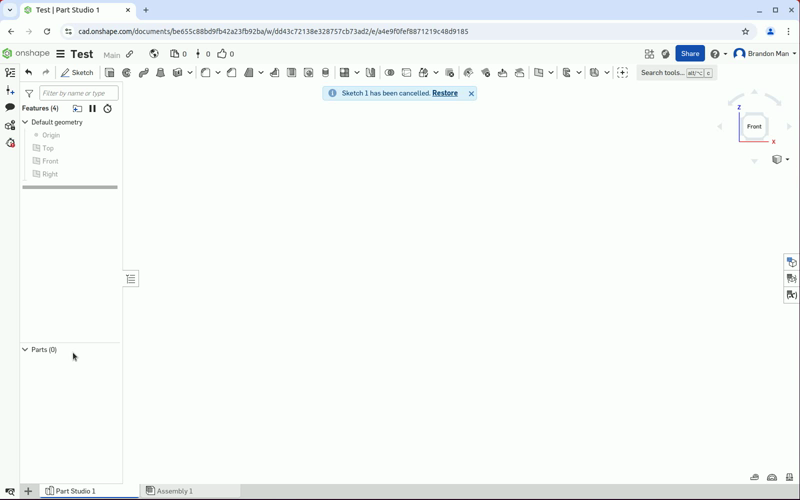
mouse_move(73, 352)
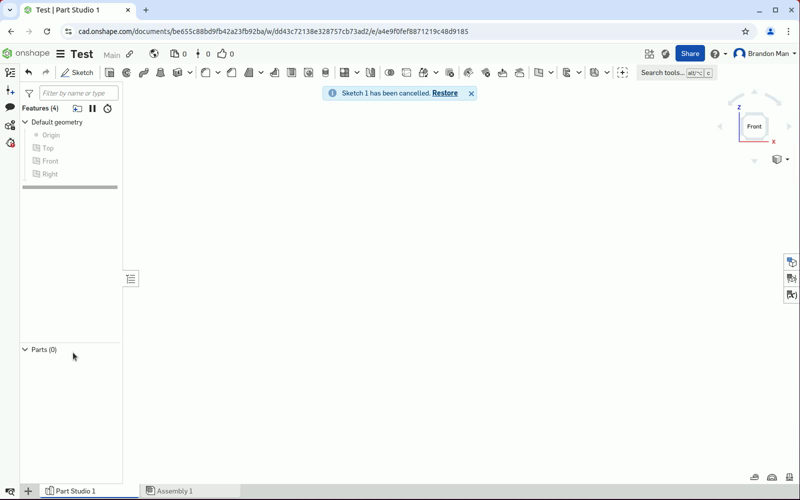
key(shift+y)
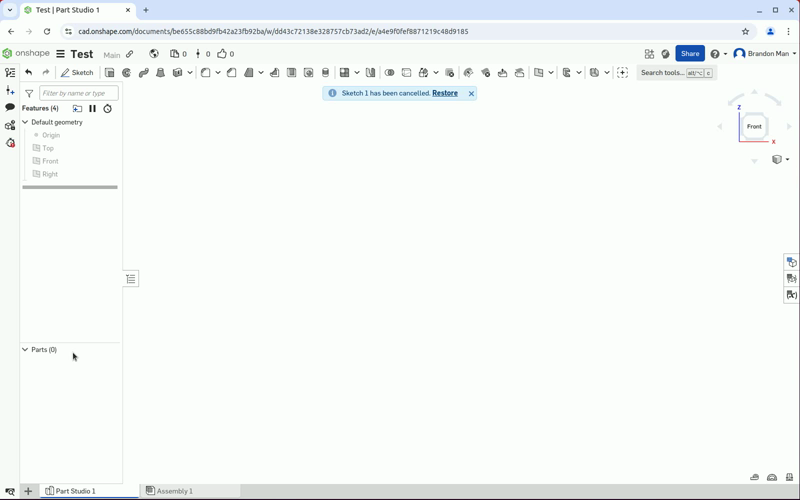
key(shift+s)
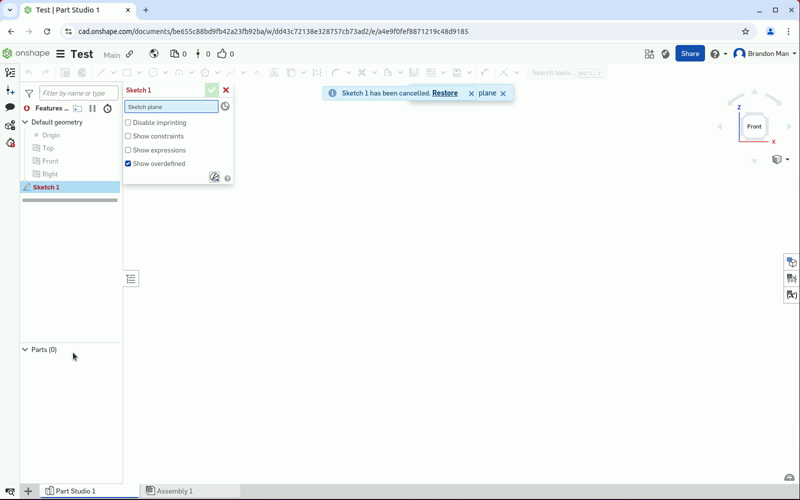
mouse_move(73, 163)
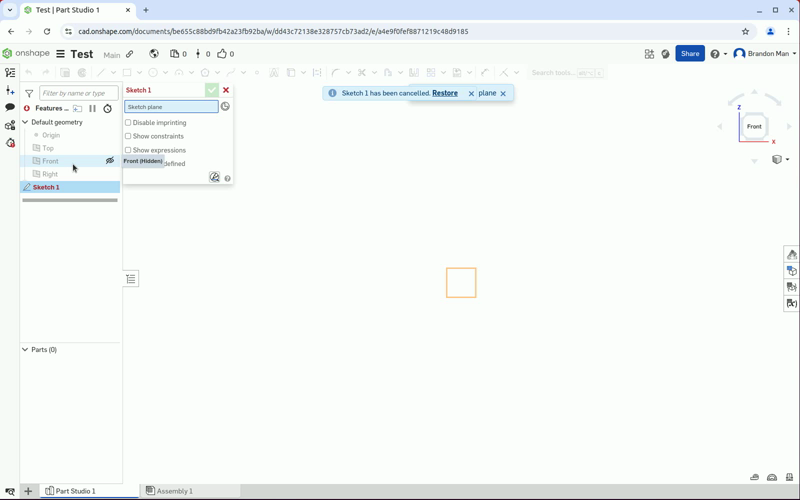
click(73, 163)
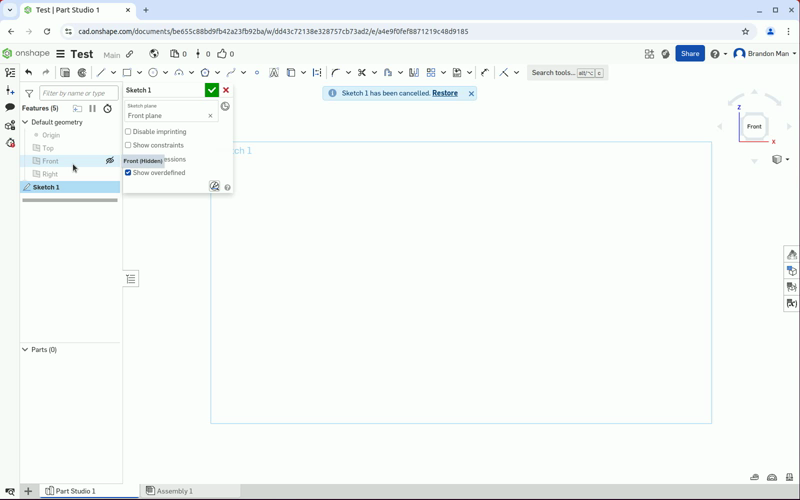
mouse_move(73, 352)
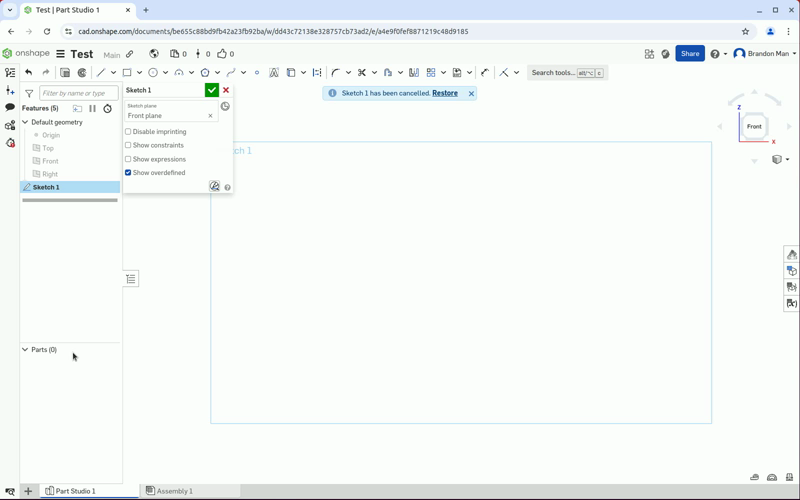
key(y)
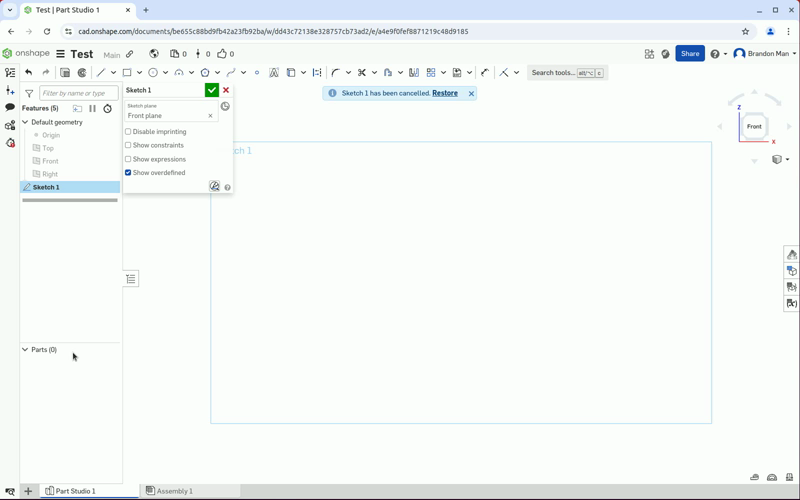
key(l)
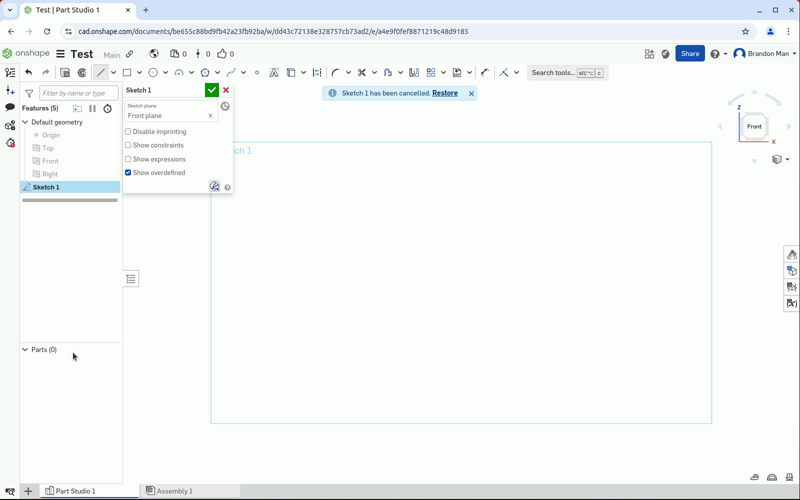
key_down(shift)
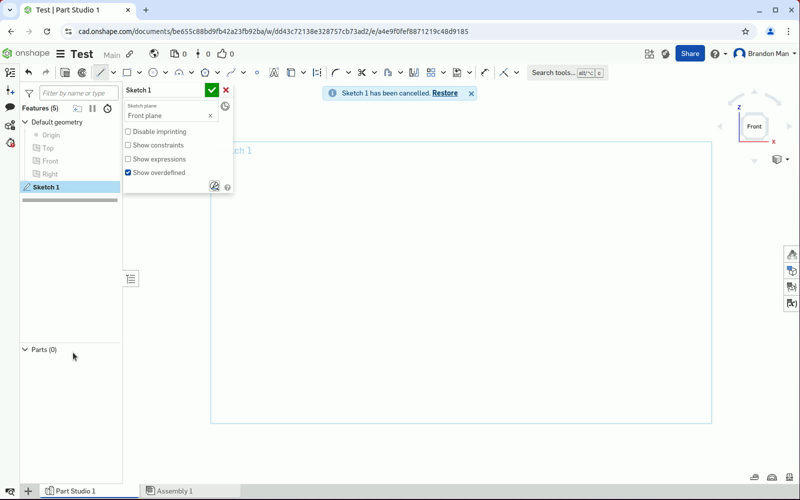
mouse_move(348, 247)
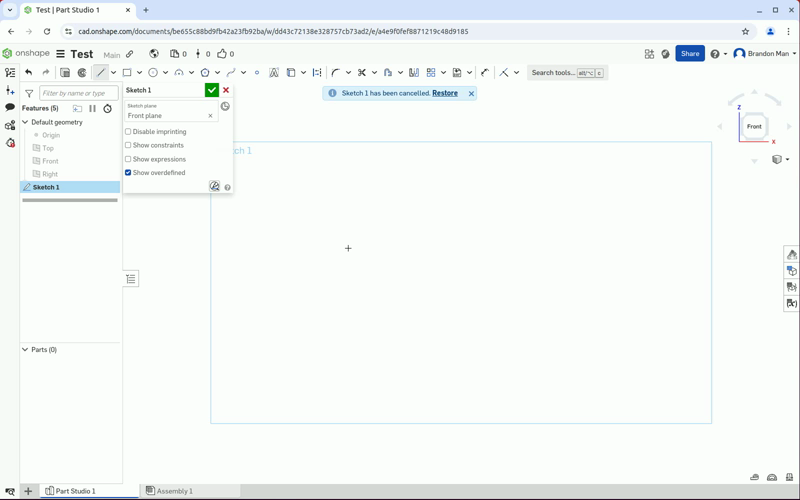
click(348, 247)
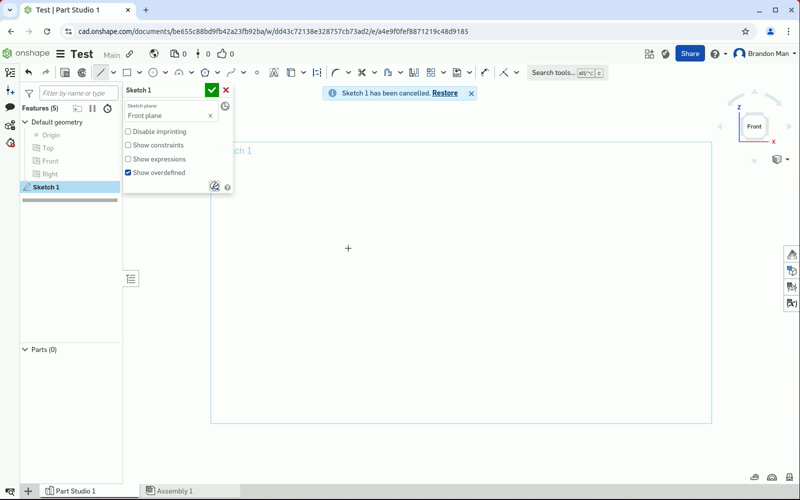
key_up(shift)
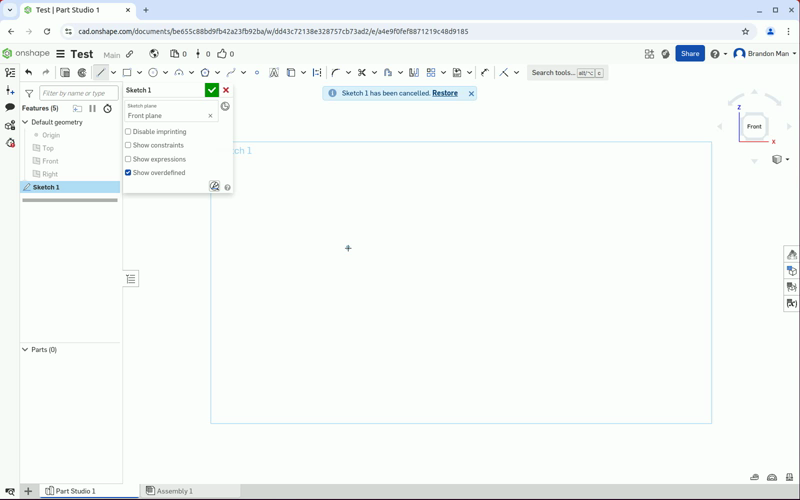
key_down(shift)
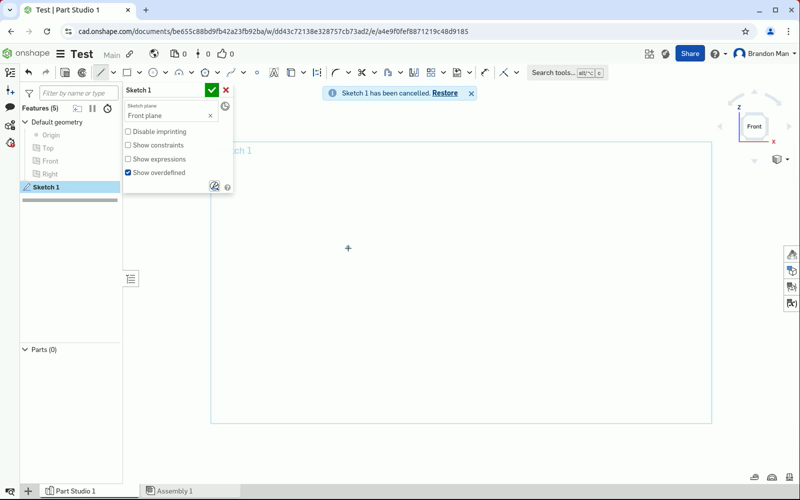
mouse_move(572, 247)
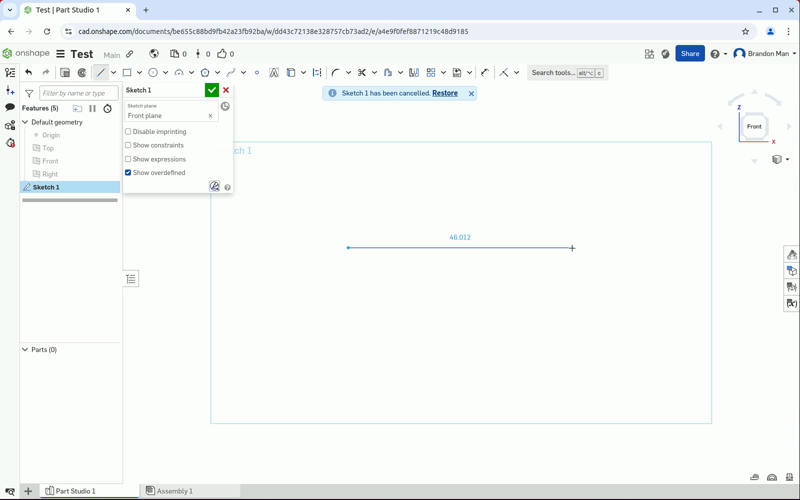
click(572, 247)
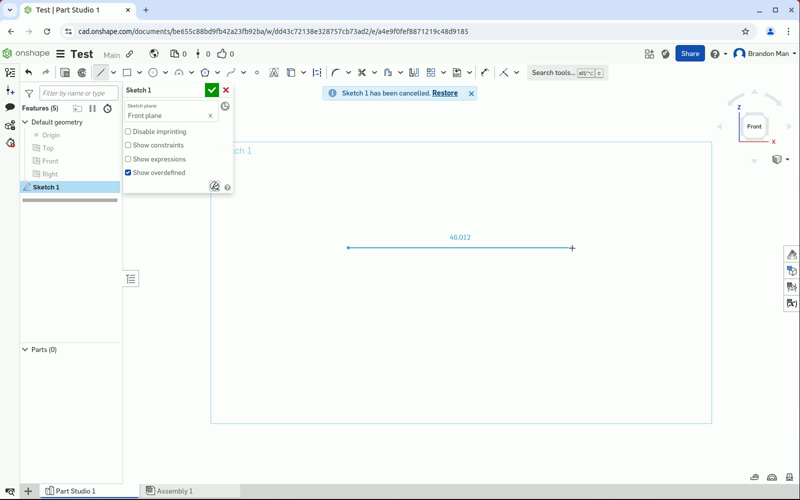
key_up(shift)
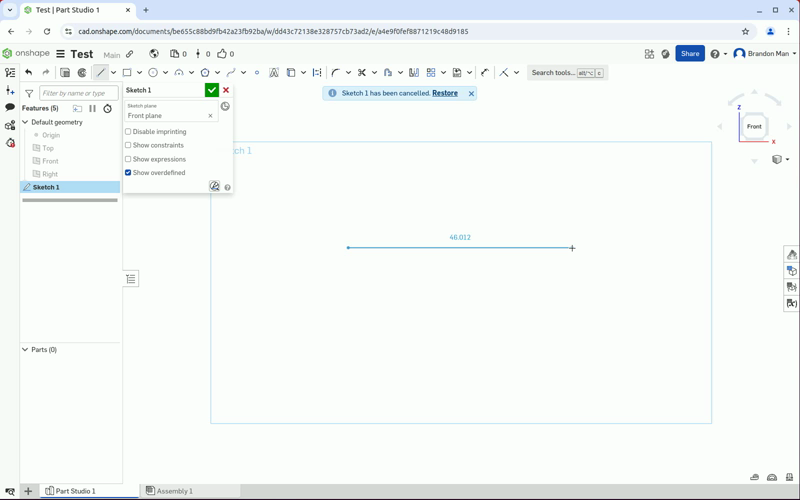
key_down(shift)
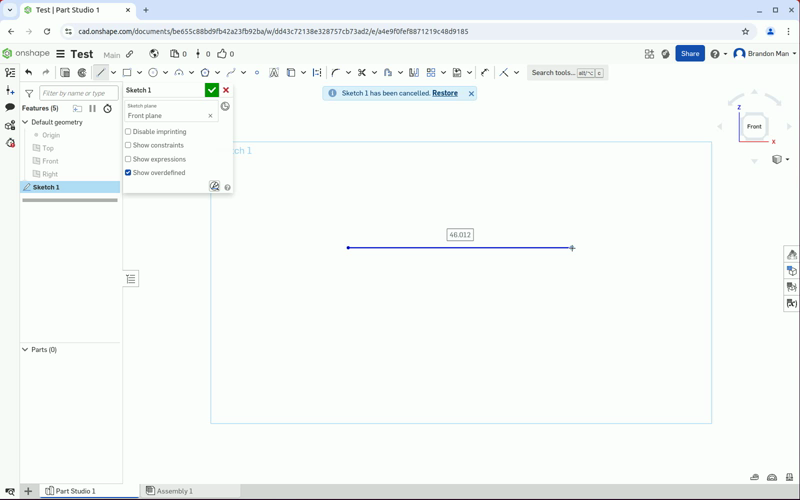
mouse_move(572, 184)
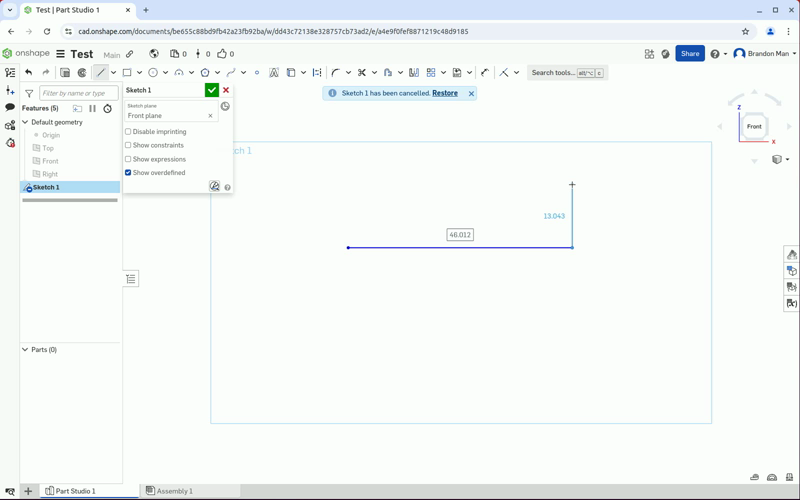
click(572, 184)
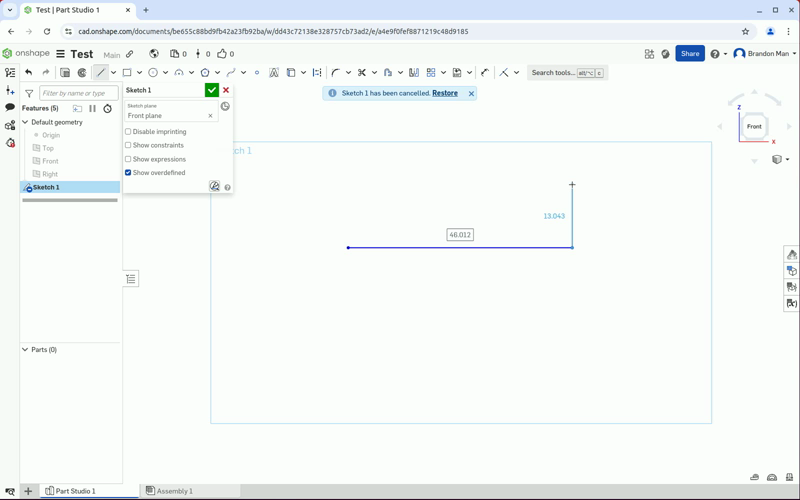
key_up(shift)
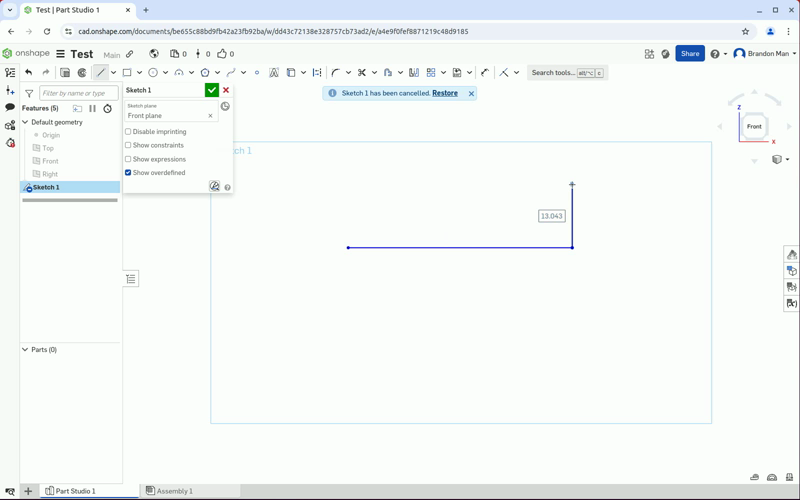
key_down(shift)
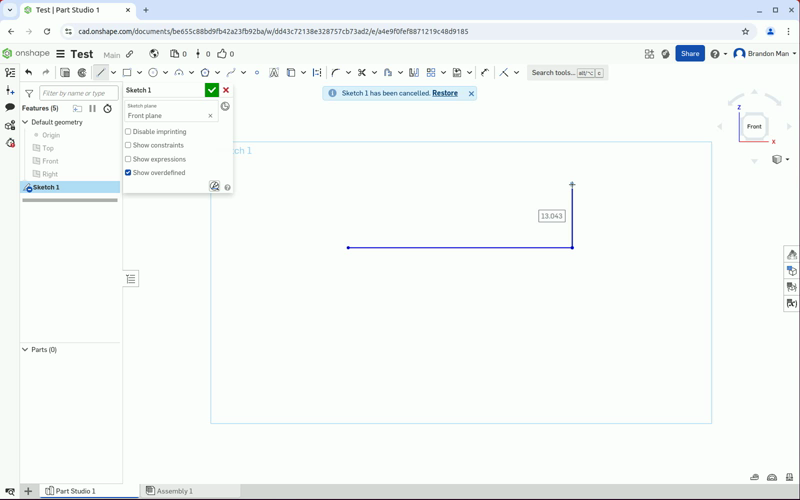
mouse_move(348, 184)
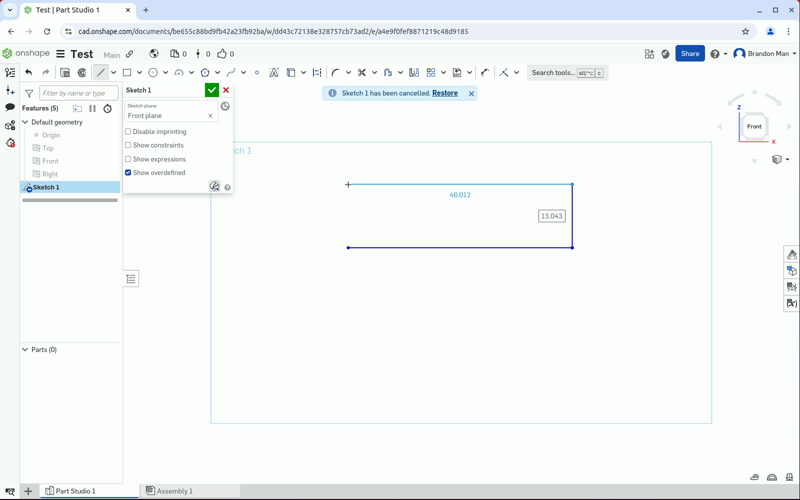
click(348, 184)
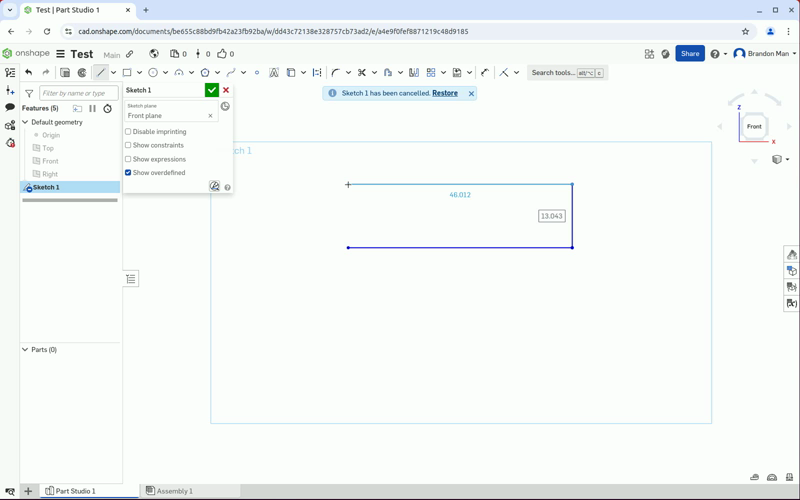
key_up(shift)
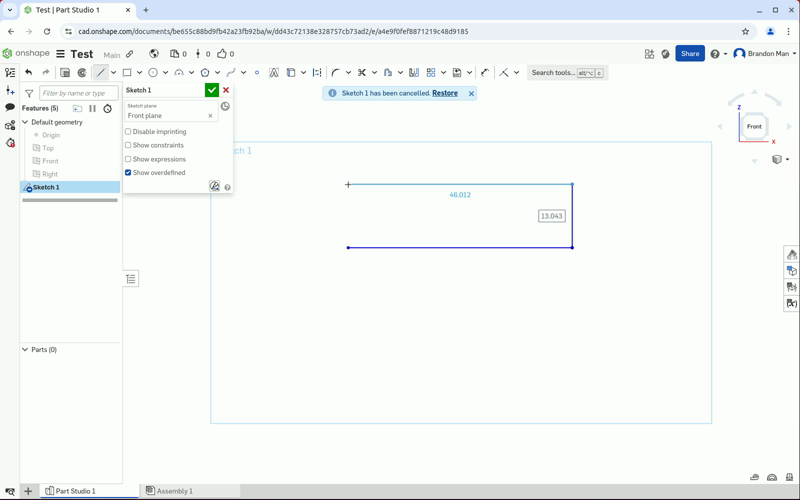
key_down(shift)
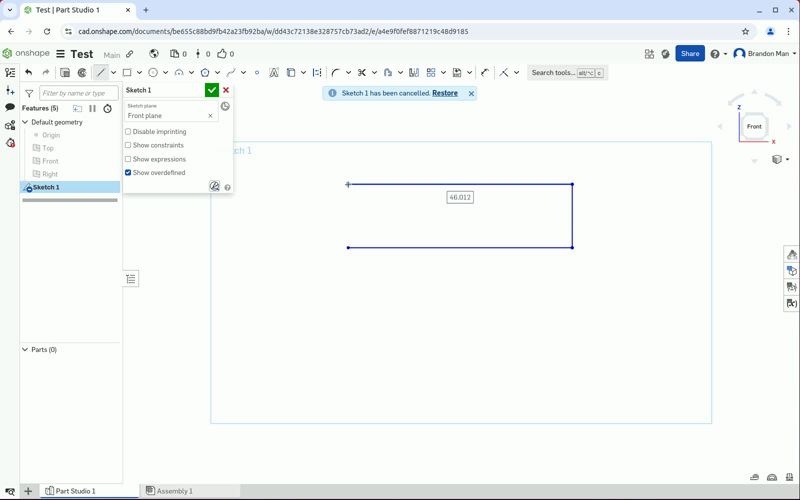
mouse_move(348, 247)
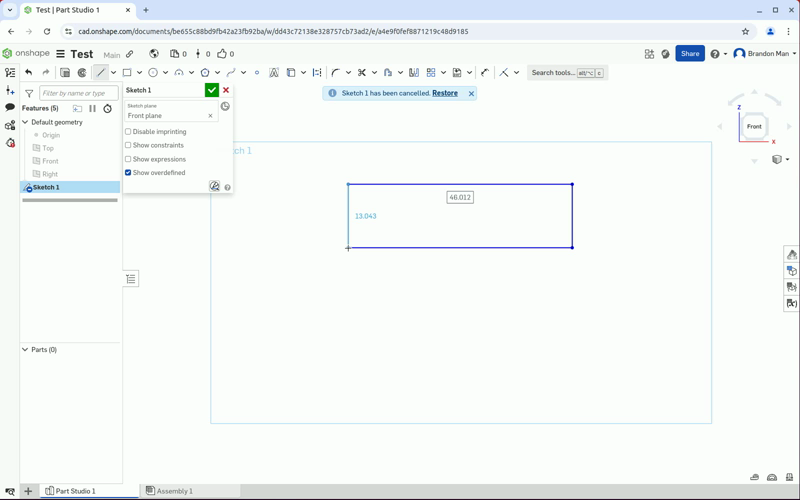
key_up(shift)
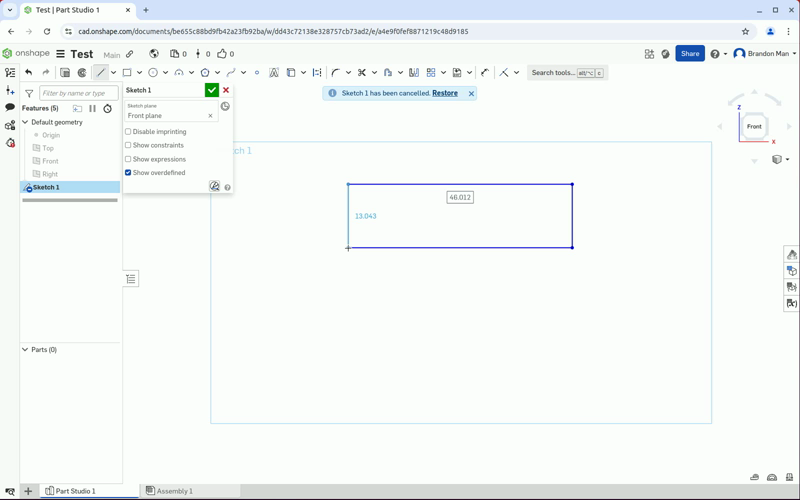
click(348, 247)
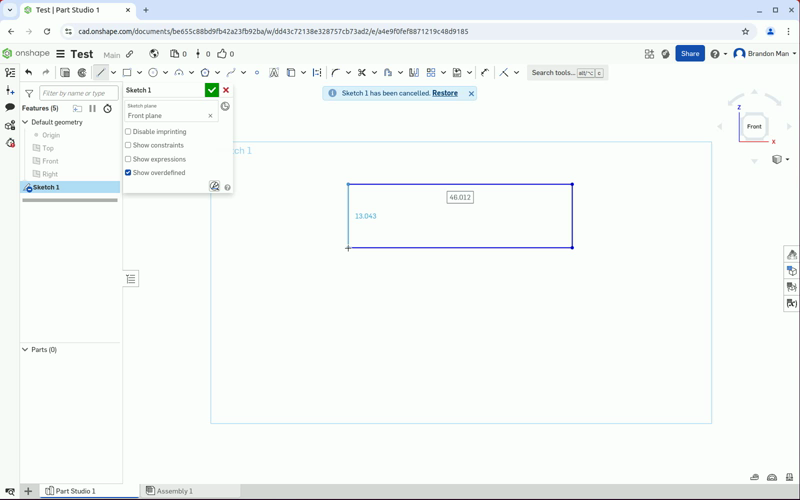
key(esc)
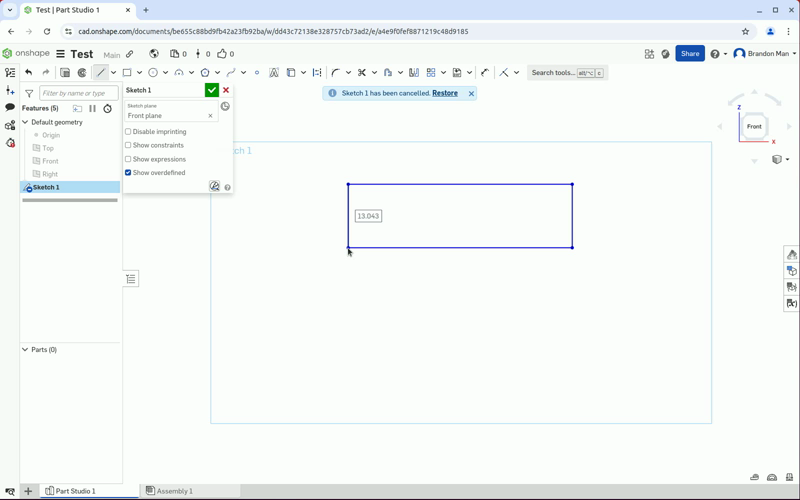
mouse_move(361, 237)
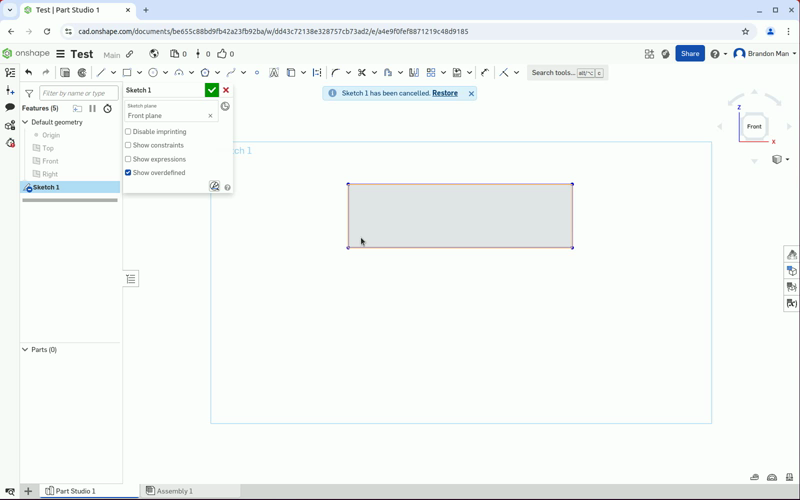
click(361, 237)
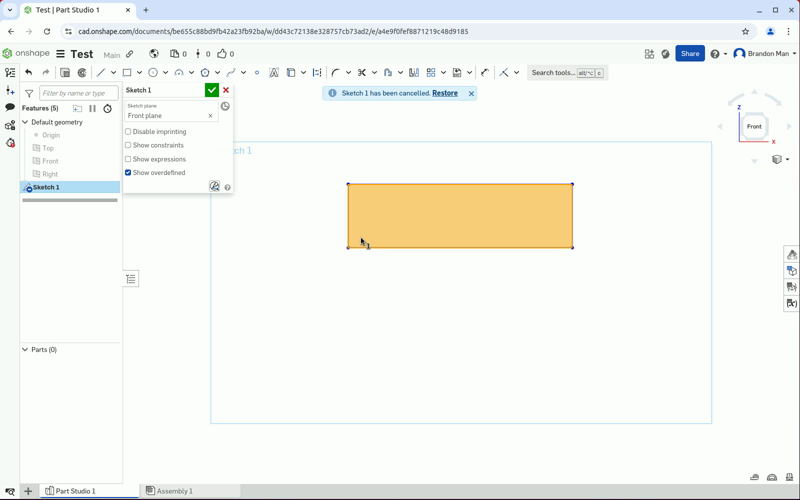
mouse_move(73, 352)
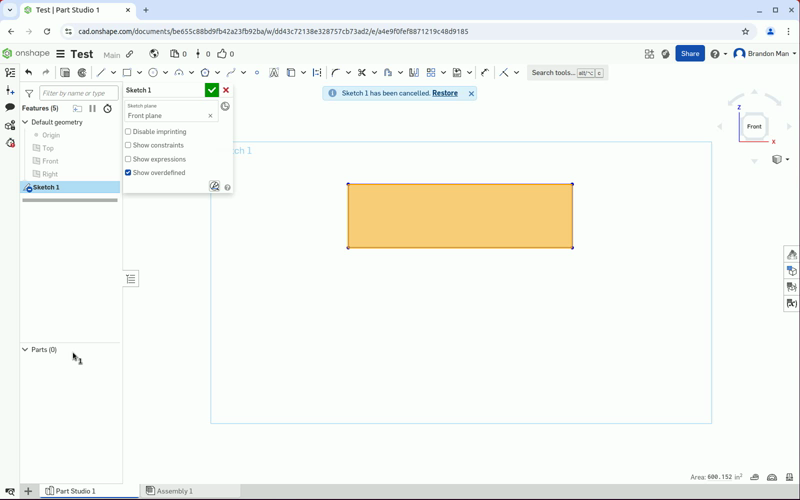
key(shift+y)
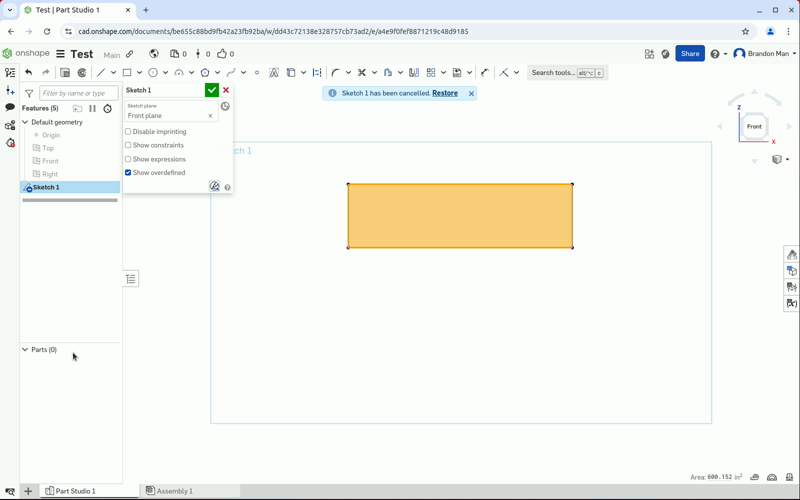
key(shift+e)
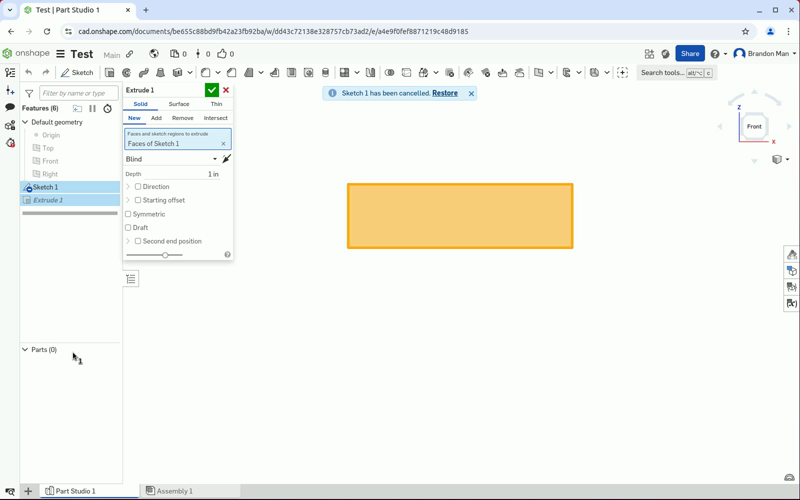
mouse_move(143, 106)
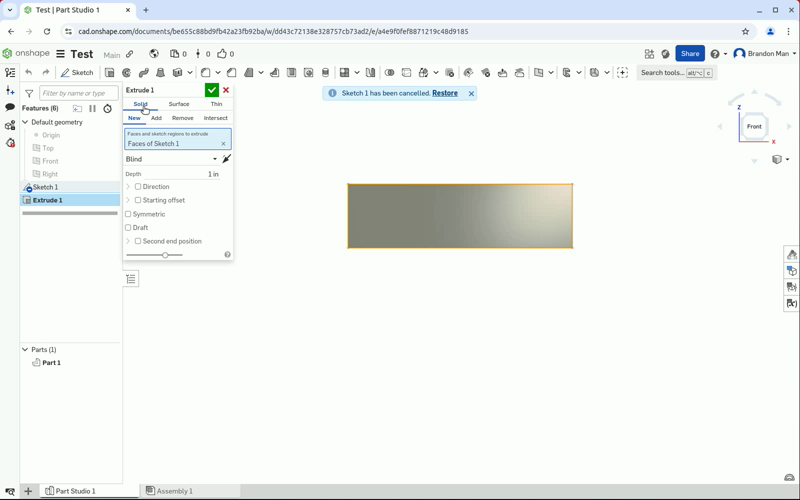
click(143, 106)
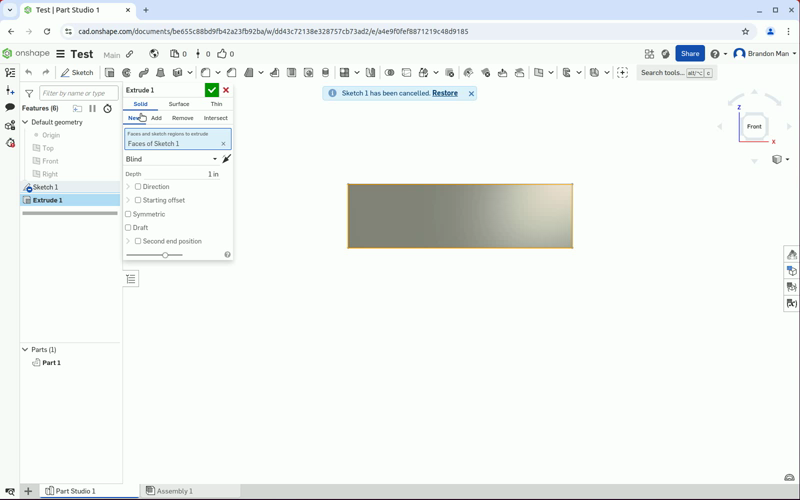
mouse_move(137, 120)
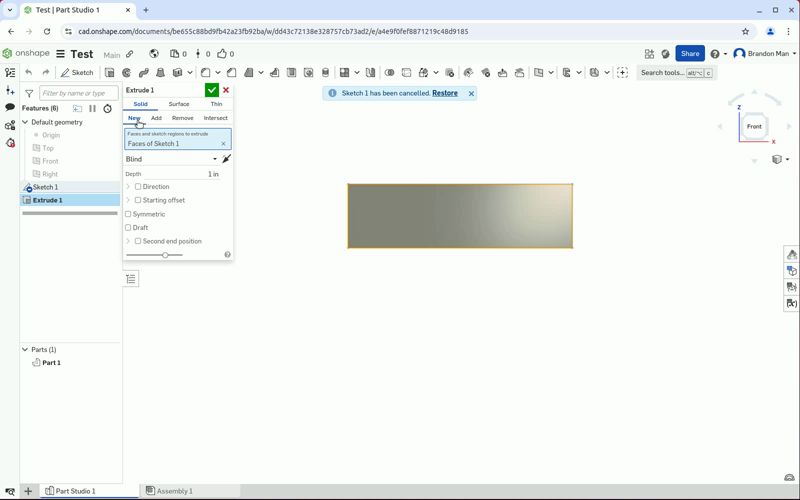
click(137, 120)
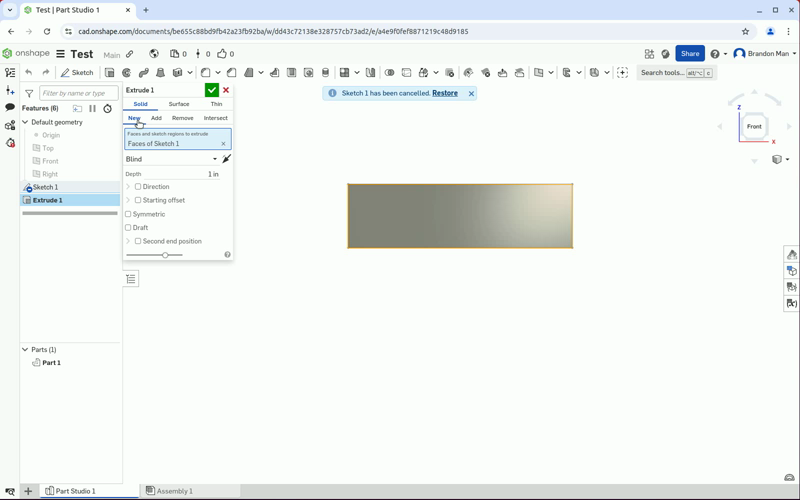
key(tab, 4)
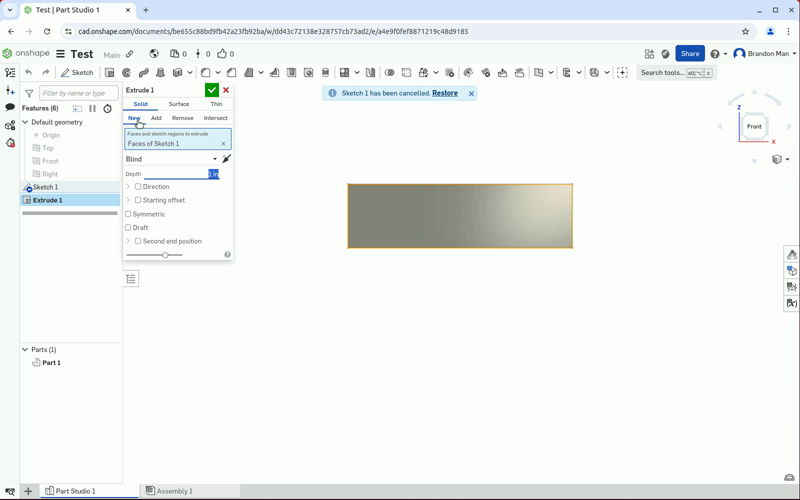
text(0.963)
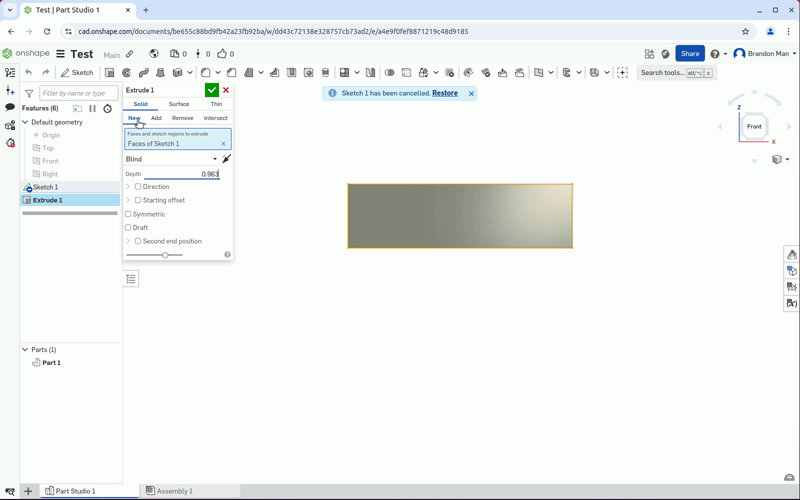
key(enter)
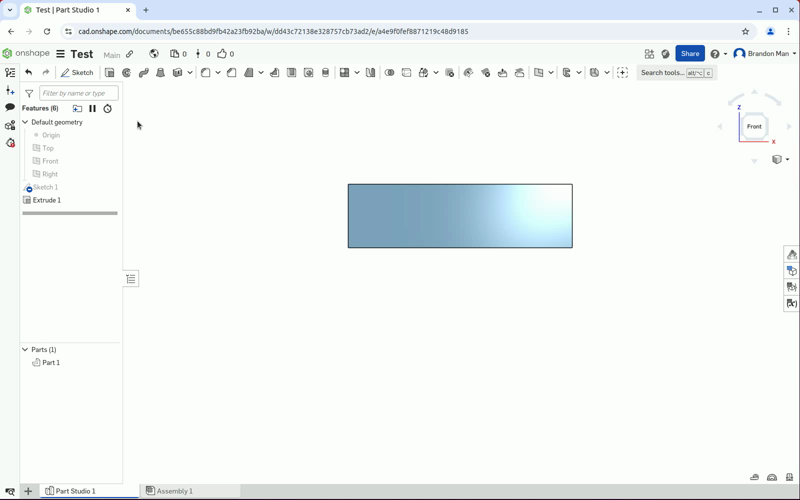
key(shift+h)
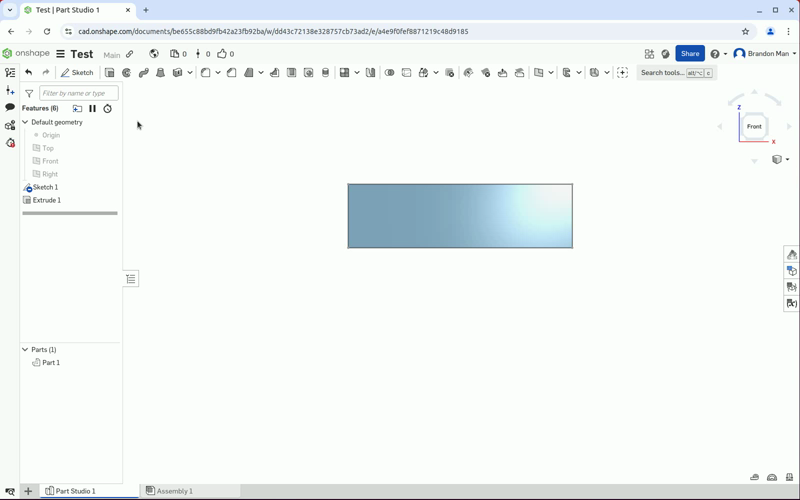
key(shift+h)
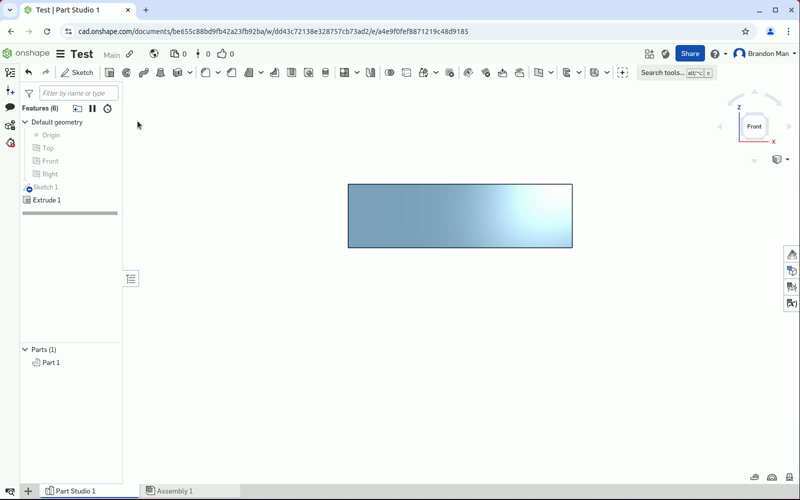
mouse_move(73, 189)
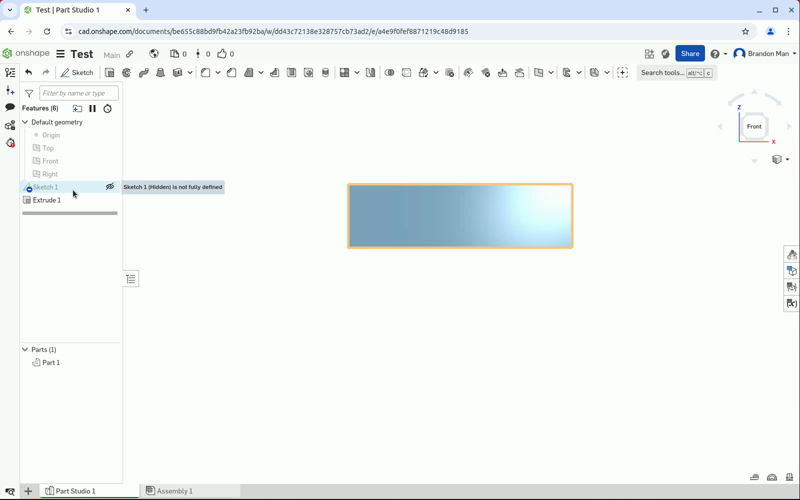
click(73, 189)
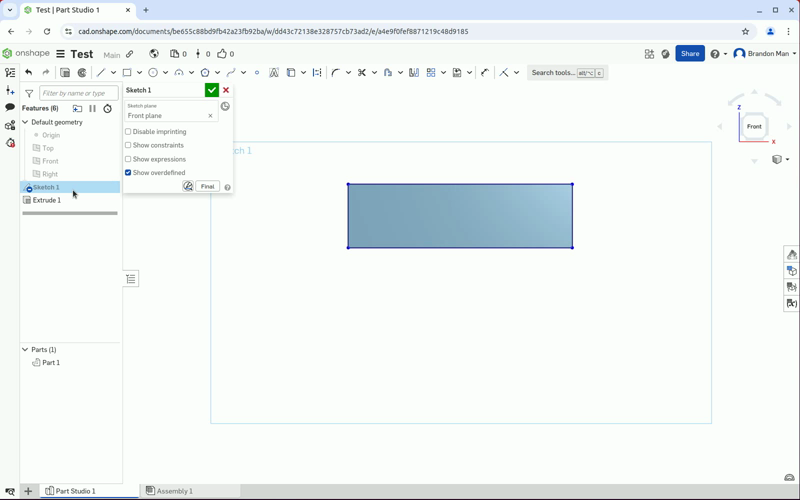
mouse_move(229, 92)
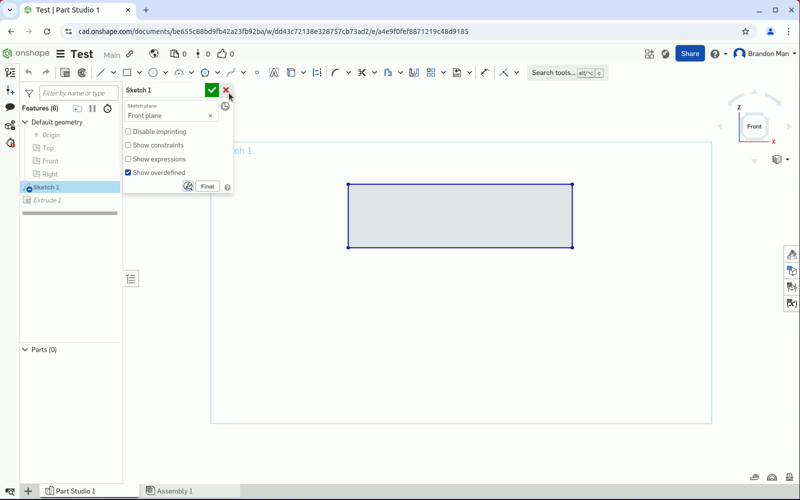
click(229, 92)
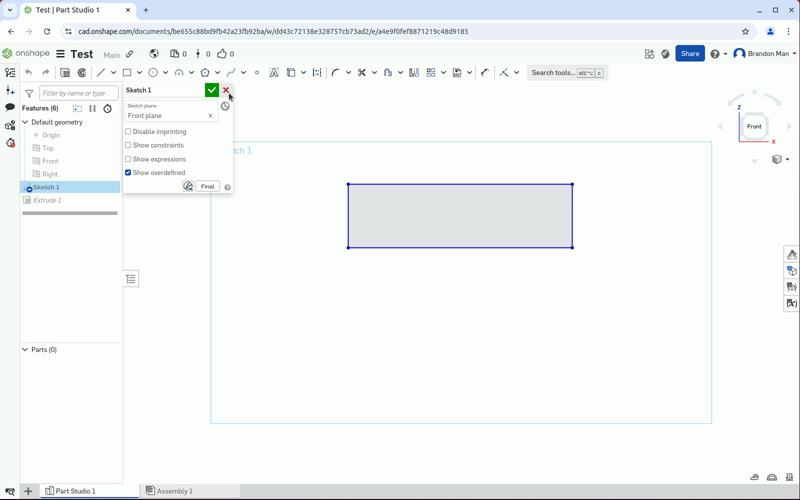
key(shift+s)
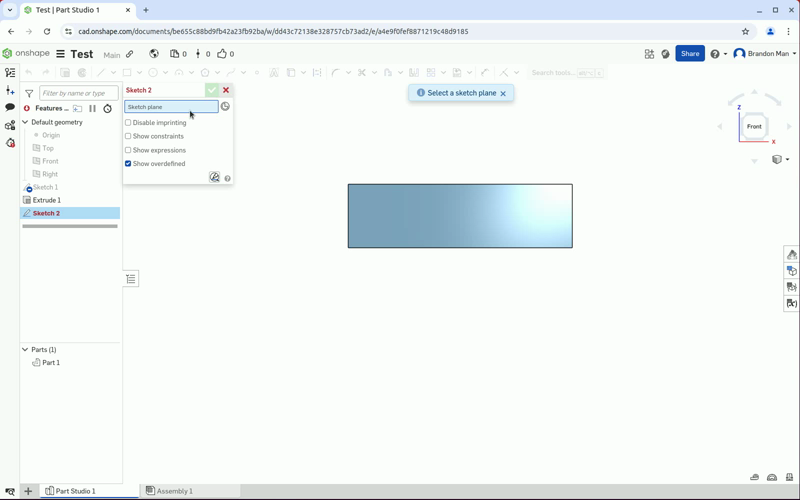
mouse_move(73, 163)
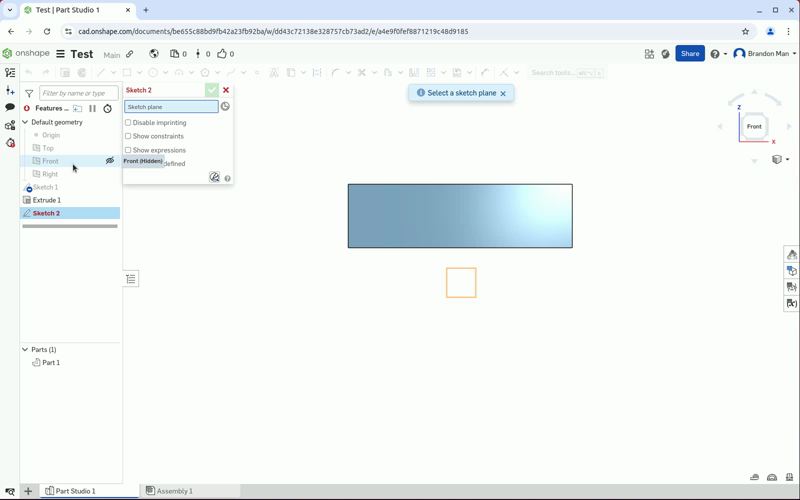
click(73, 163)
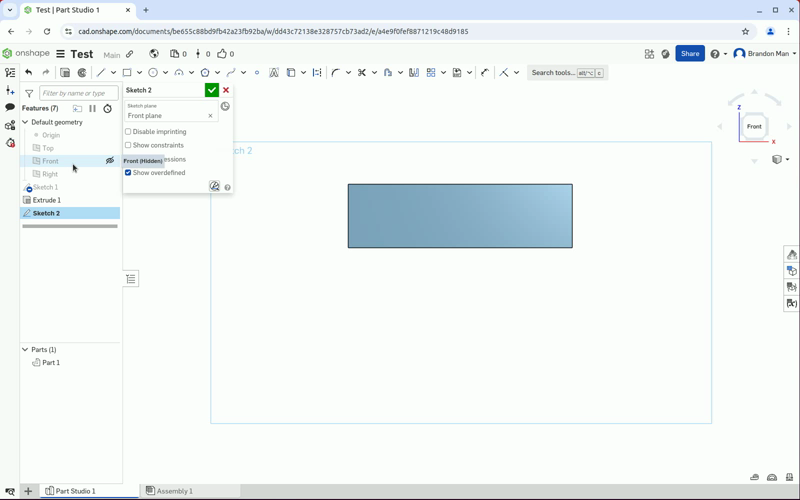
mouse_move(73, 352)
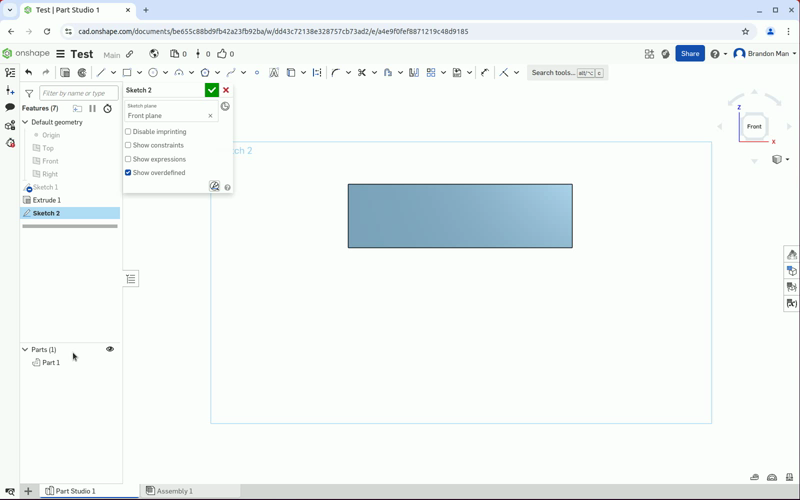
key(y)
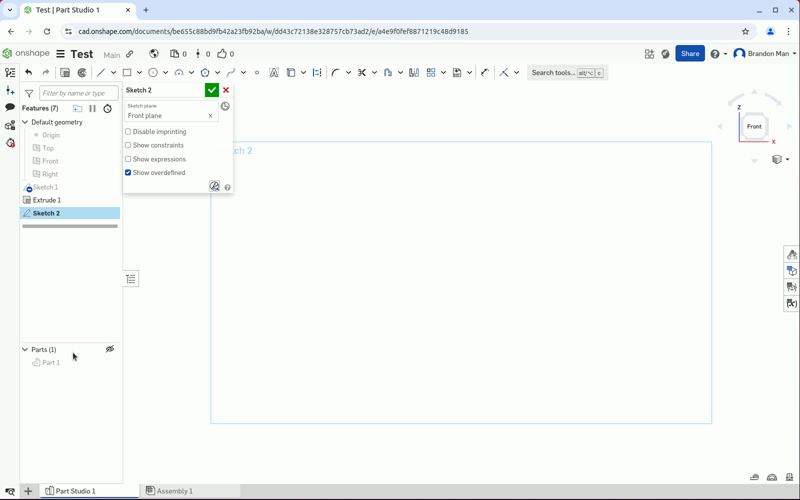
key(l)
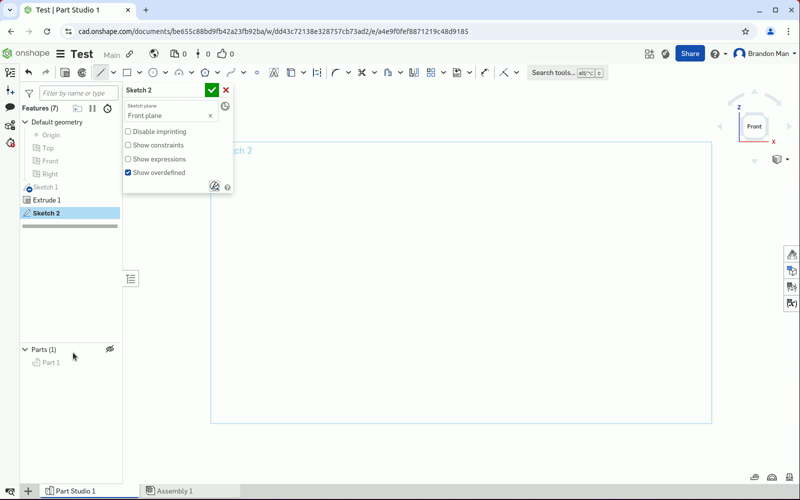
key_down(shift)
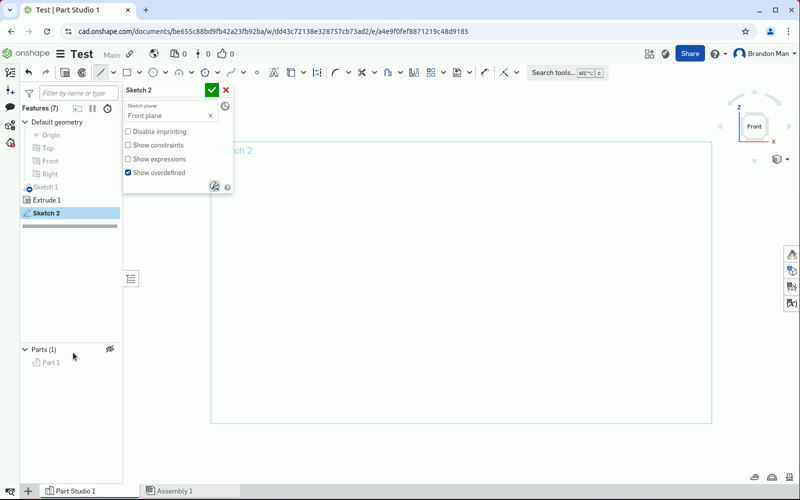
mouse_move(348, 299)
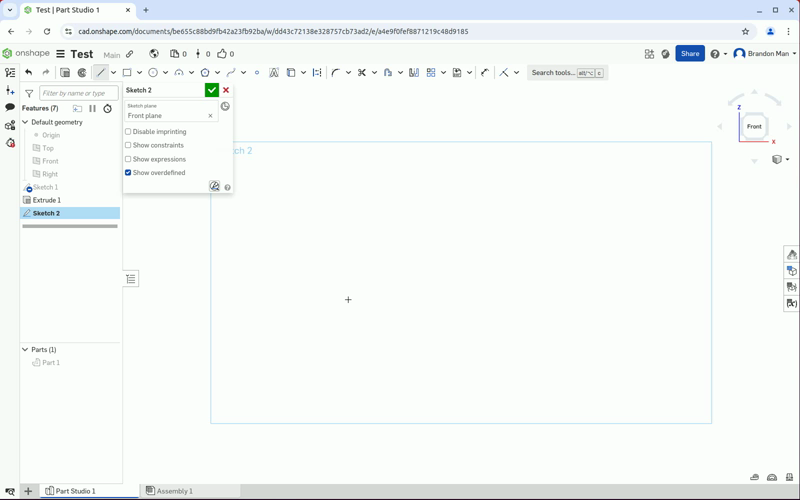
click(348, 299)
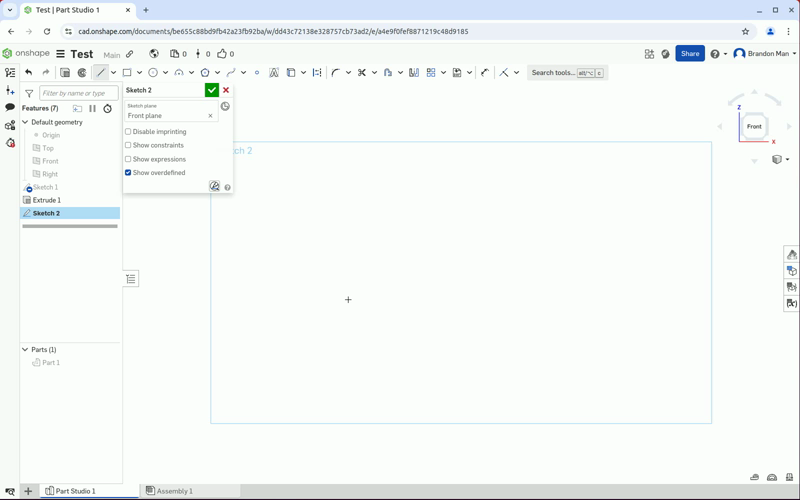
key_up(shift)
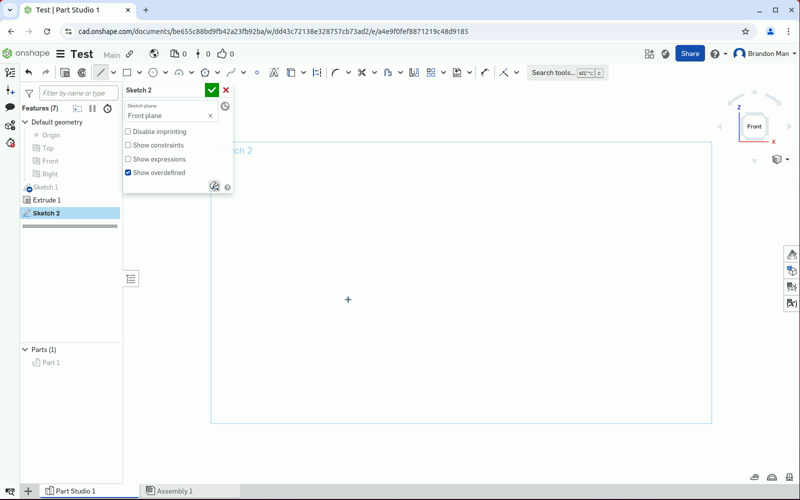
key_down(shift)
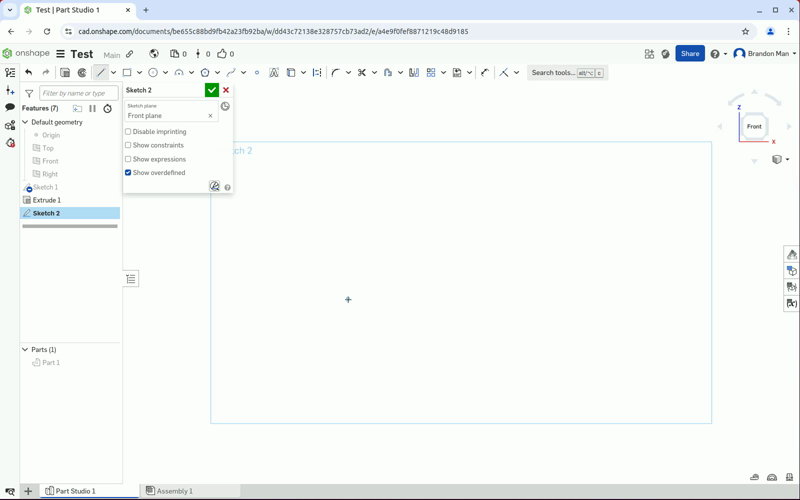
mouse_move(572, 299)
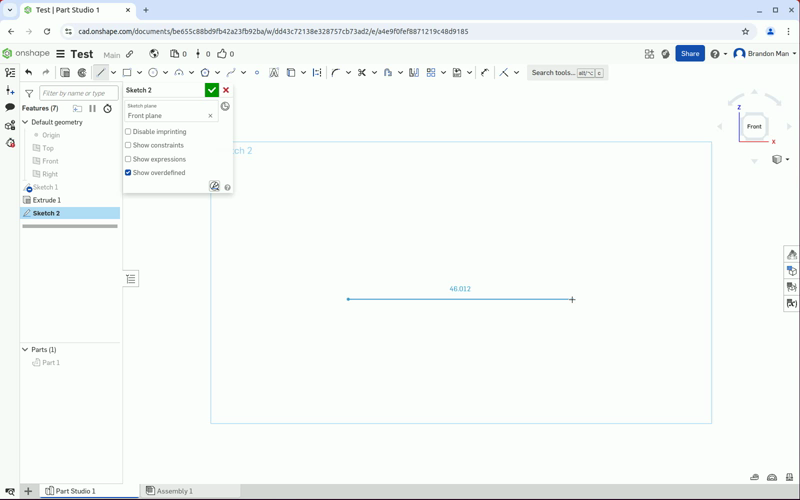
click(572, 299)
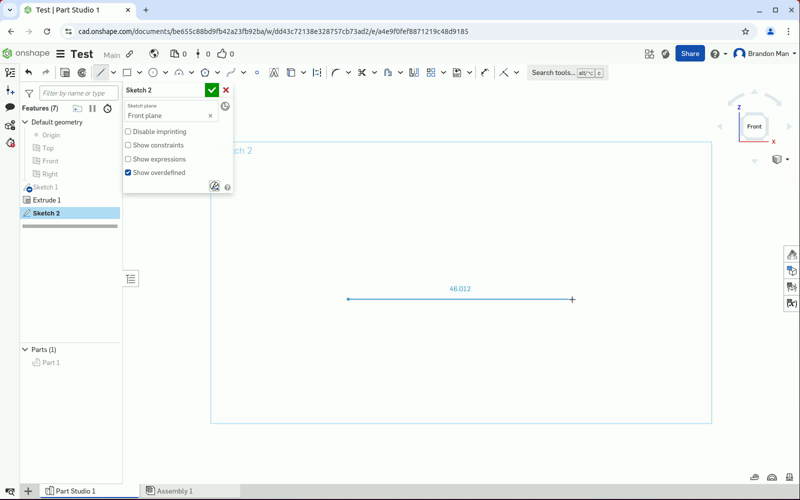
key_up(shift)
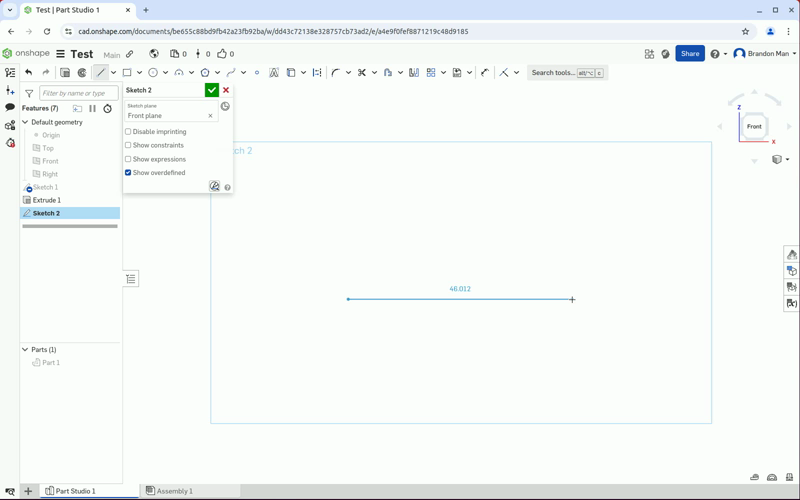
key_down(shift)
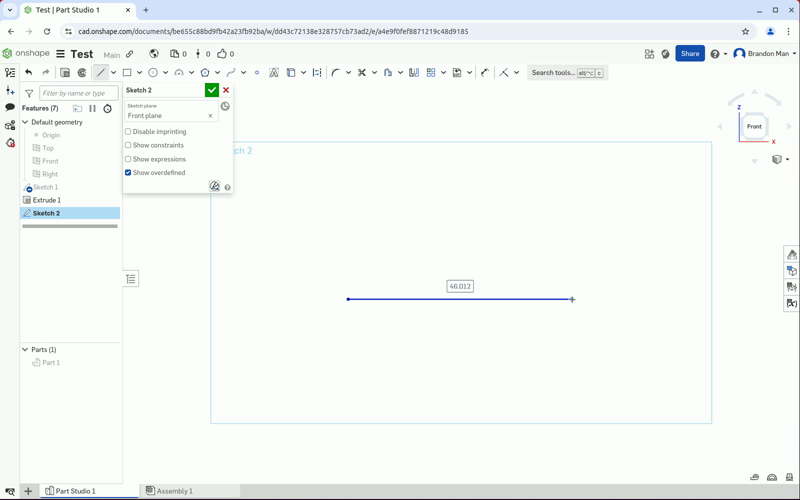
mouse_move(589, 299)
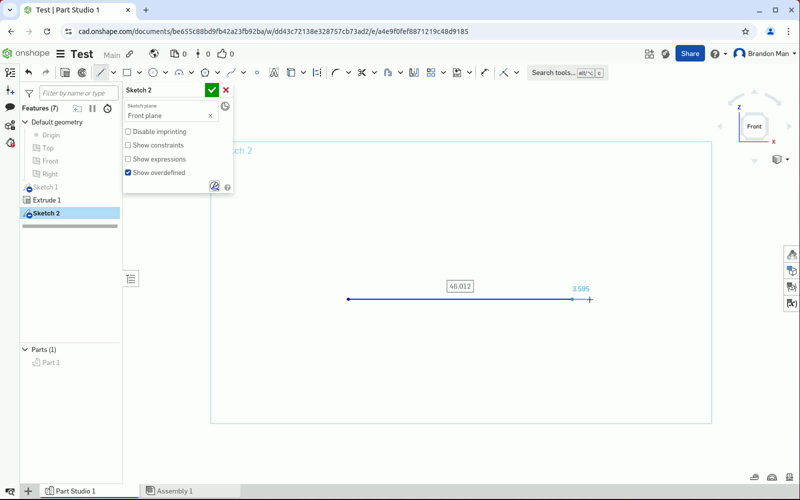
mouse_move(572, 268)
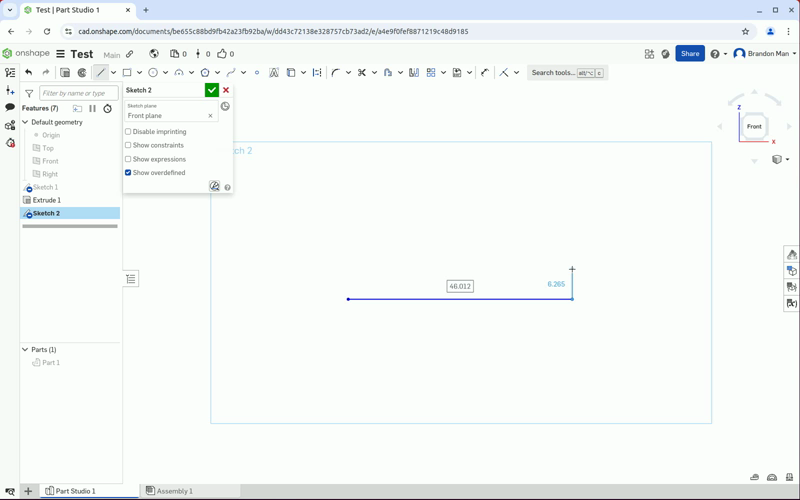
click(572, 268)
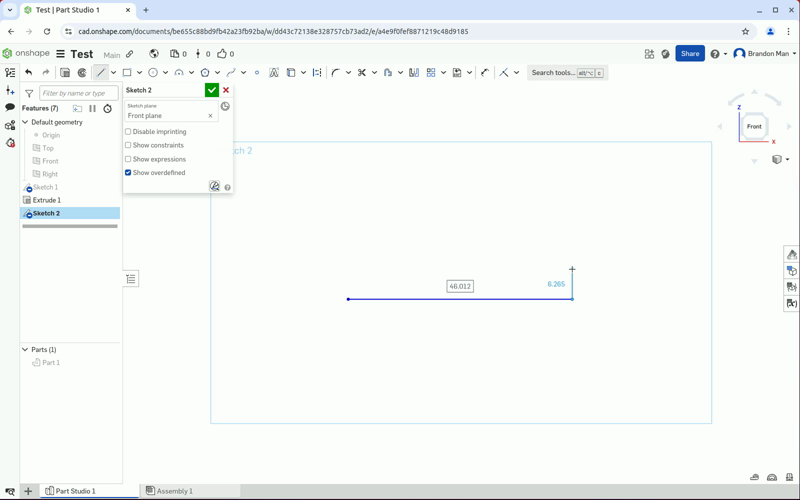
key_up(shift)
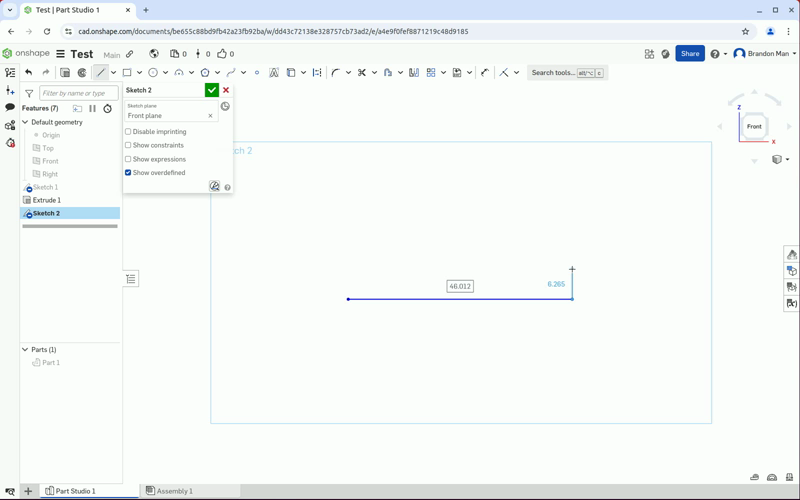
key_down(shift)
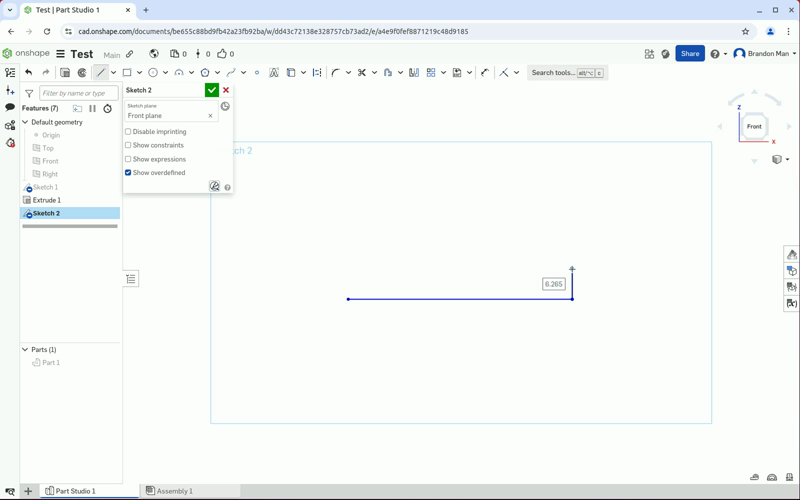
mouse_move(348, 268)
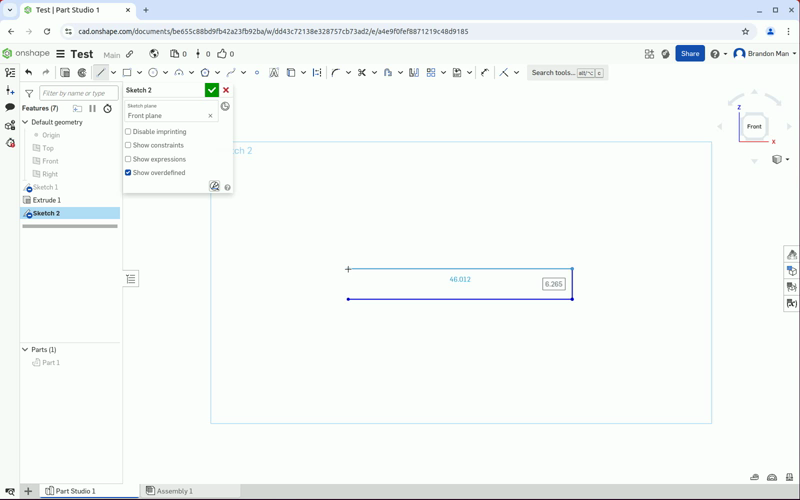
click(348, 268)
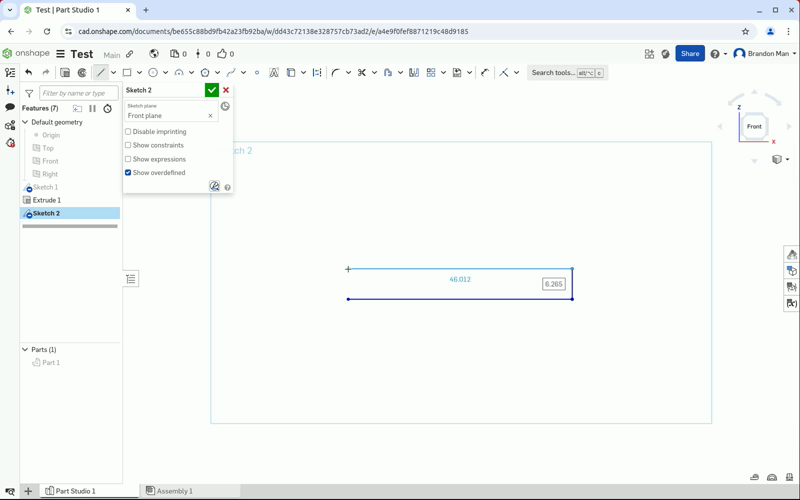
key_up(shift)
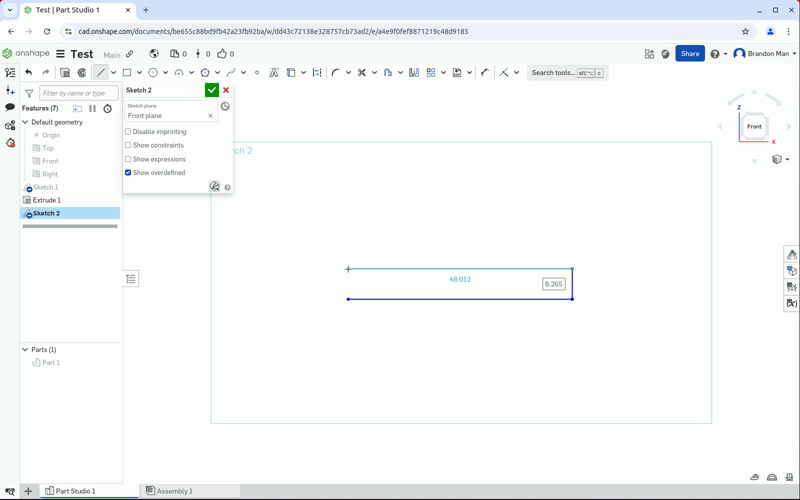
mouse_move(378, 268)
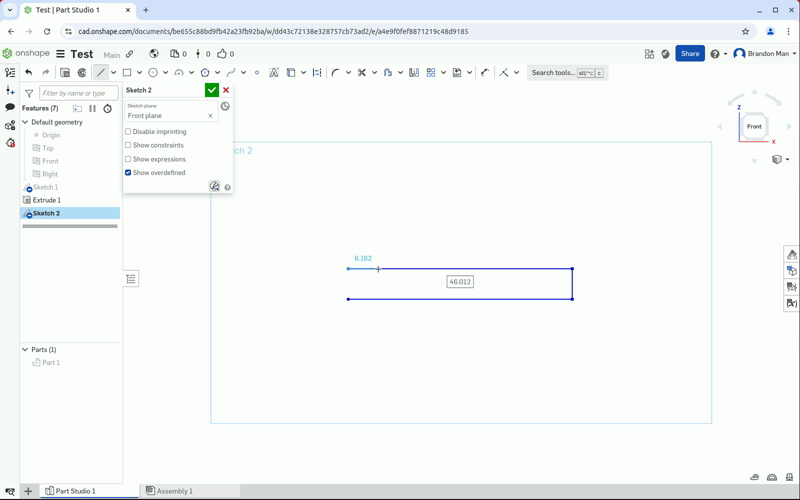
key_down(shift)
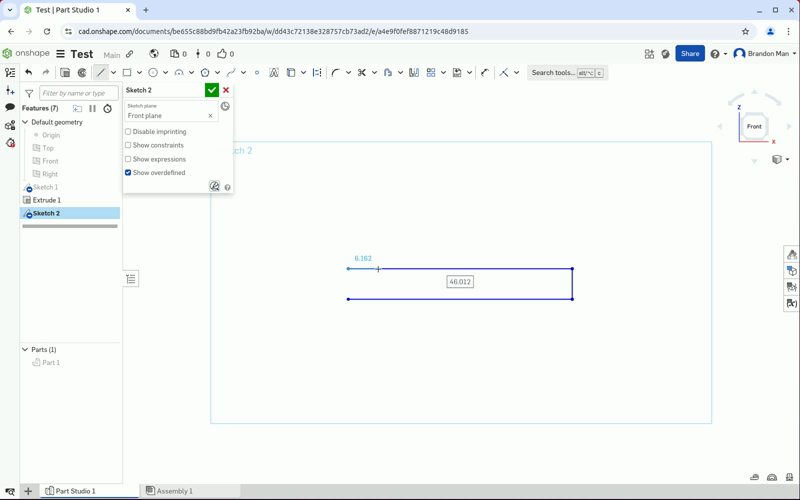
mouse_move(348, 299)
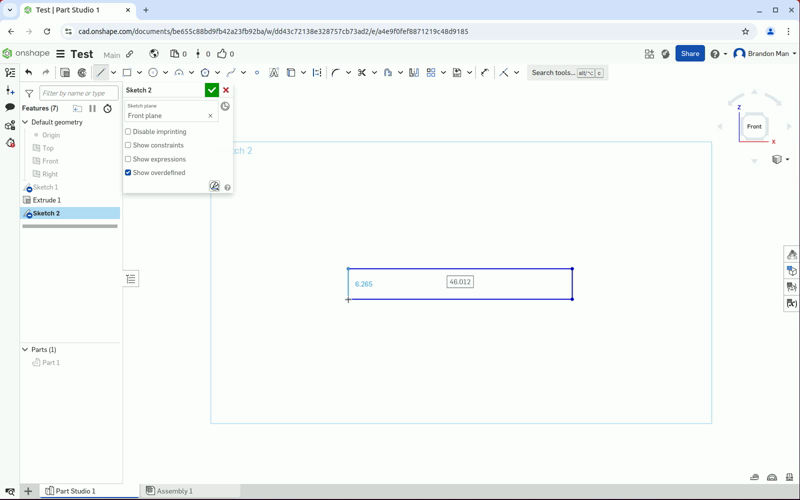
key_up(shift)
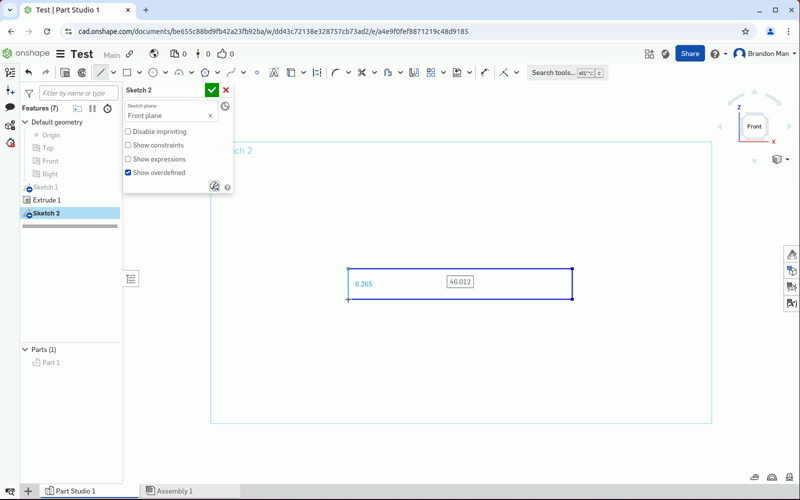
click(348, 299)
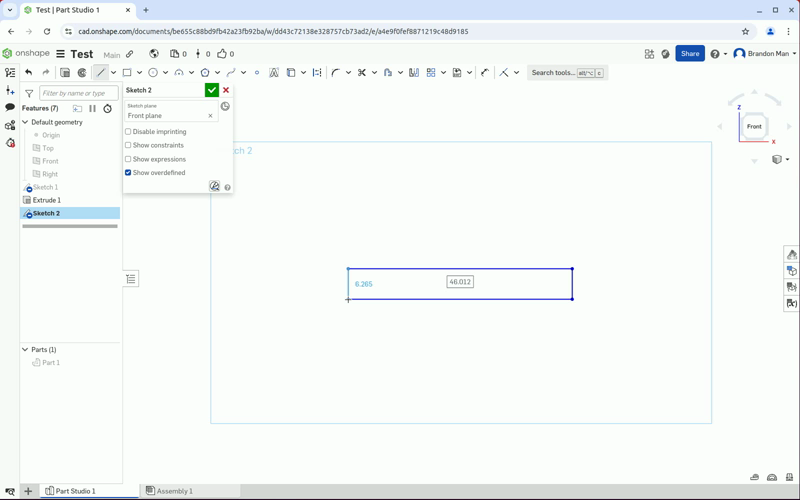
key(esc)
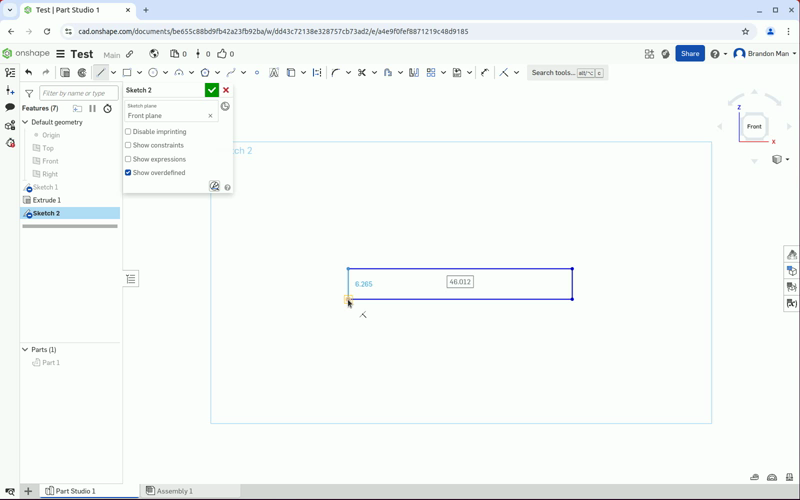
mouse_move(496, 289)
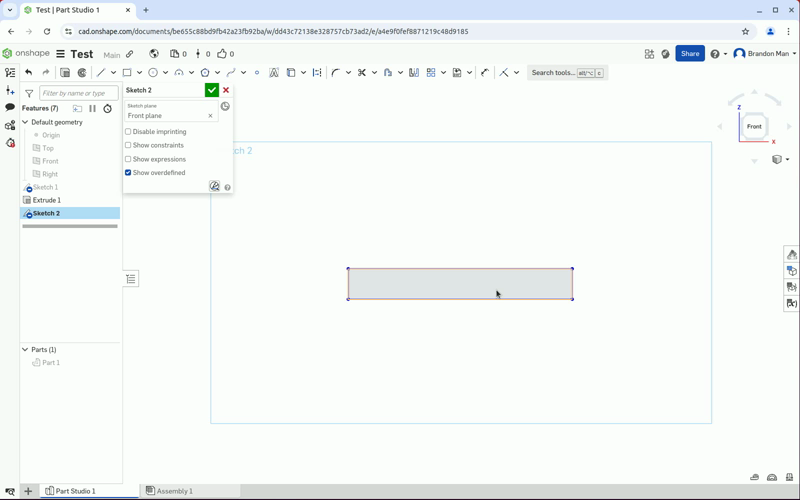
click(496, 289)
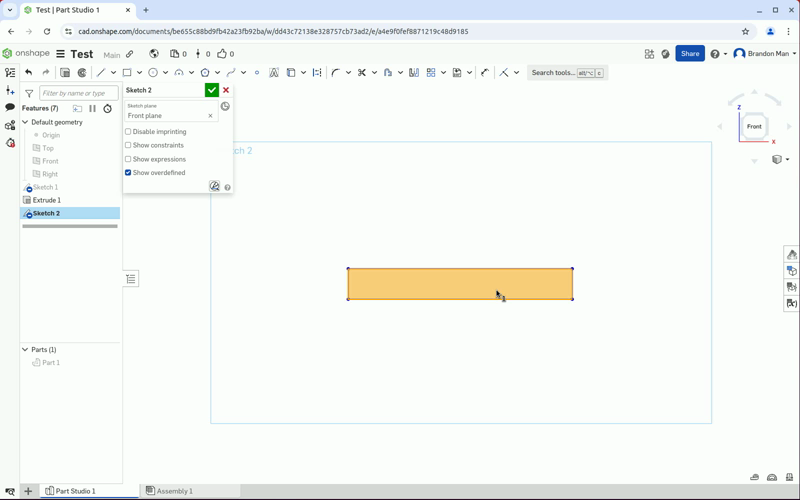
mouse_move(73, 352)
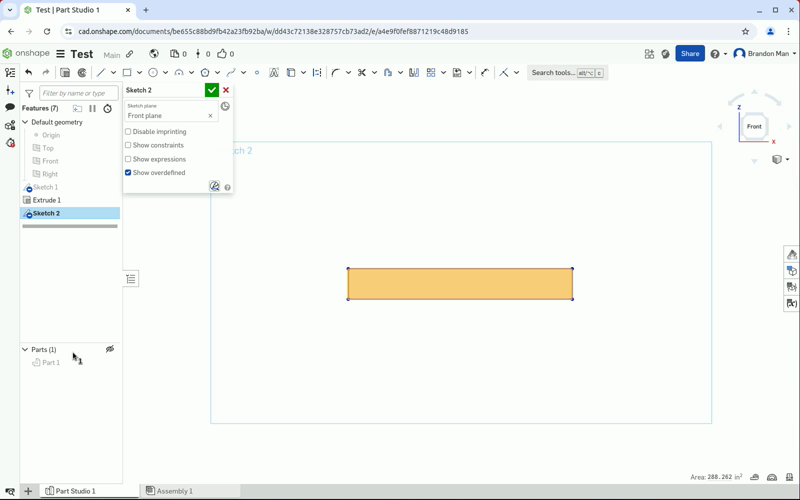
key(shift+y)
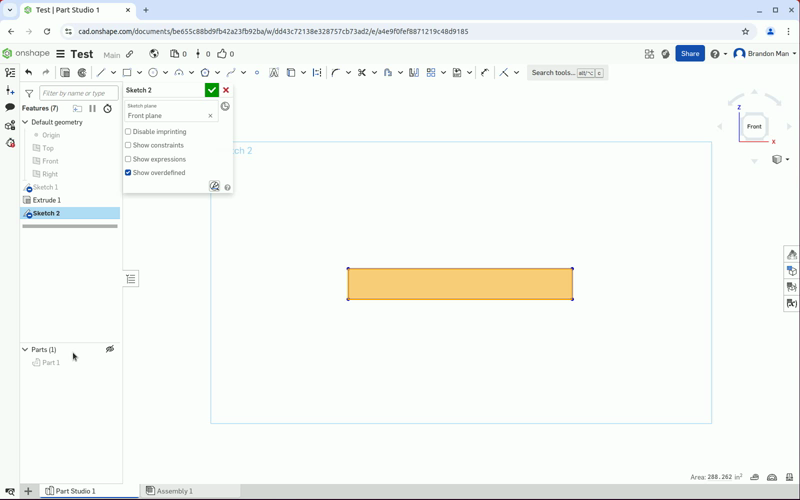
key(shift+e)
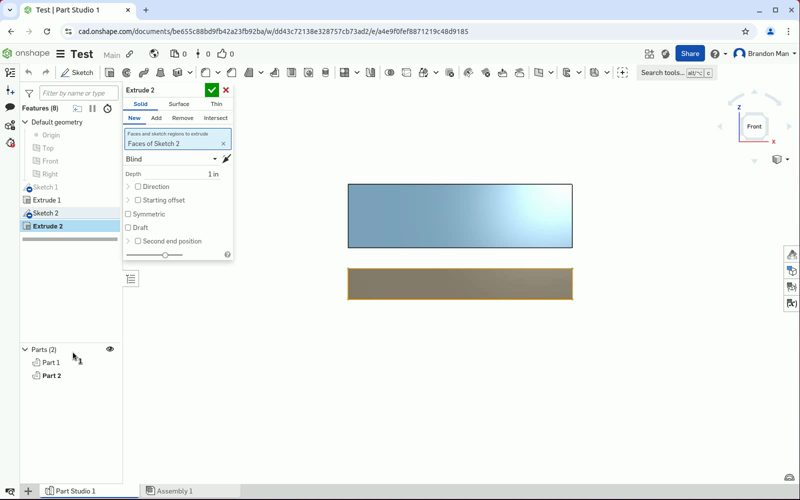
mouse_move(143, 106)
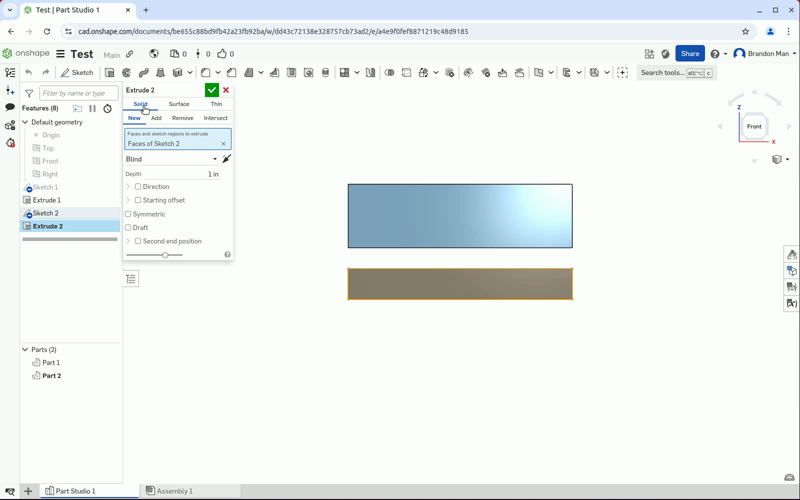
click(143, 106)
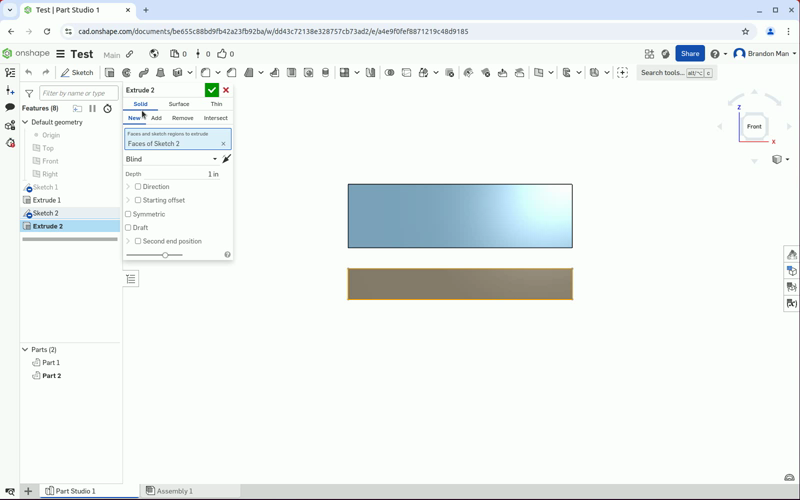
mouse_move(137, 120)
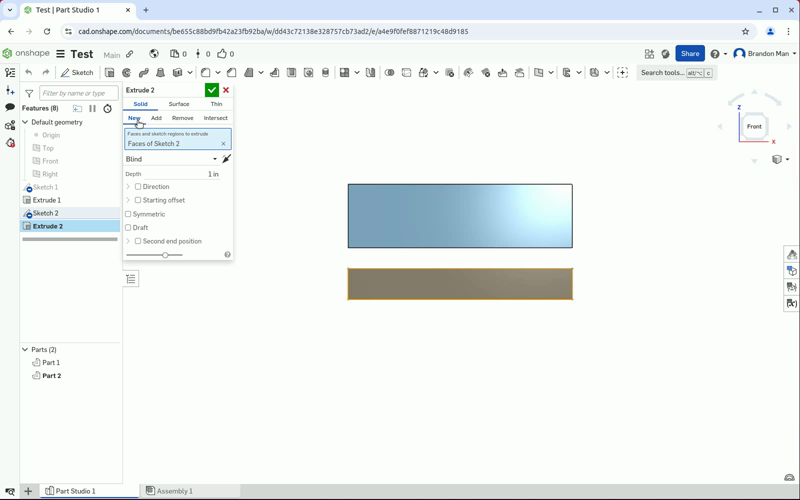
click(137, 120)
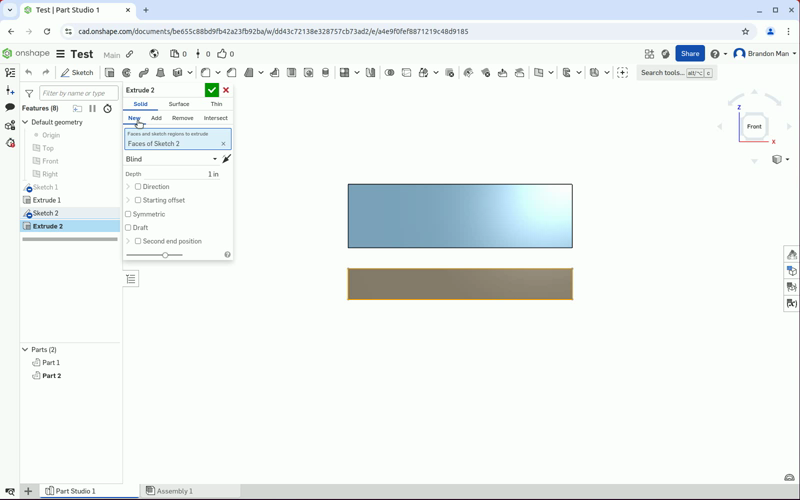
key(tab, 4)
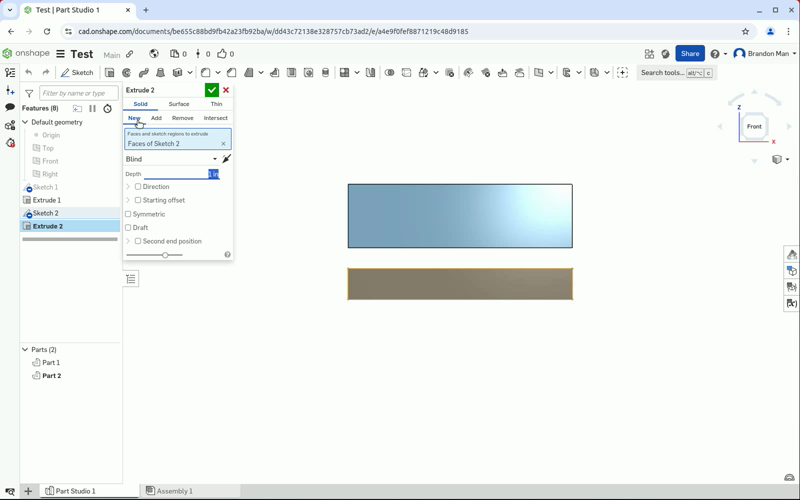
text(0.963)
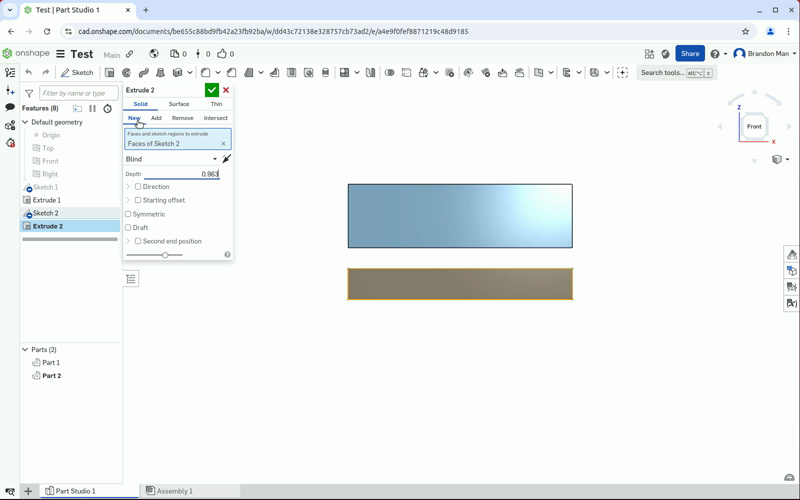
key(enter)
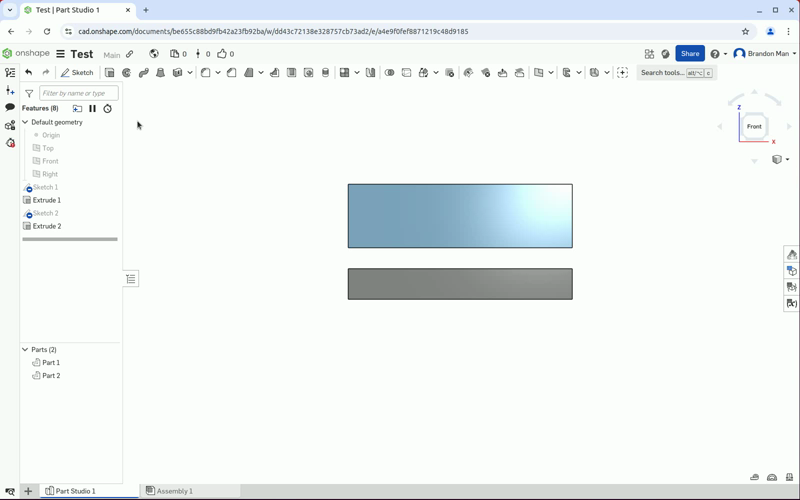
key(shift+h)
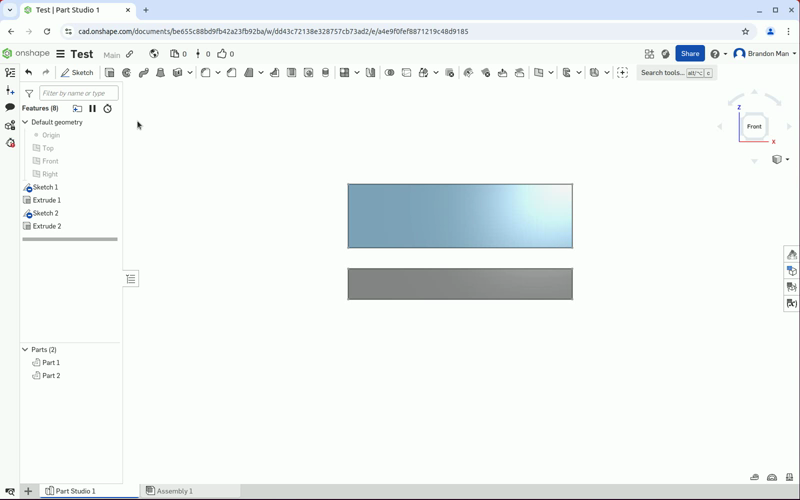
key(shift+h)
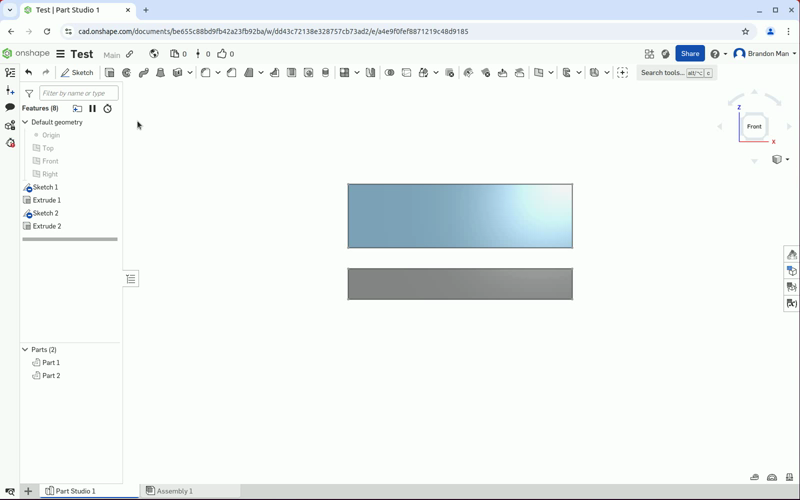
key(shift+7)
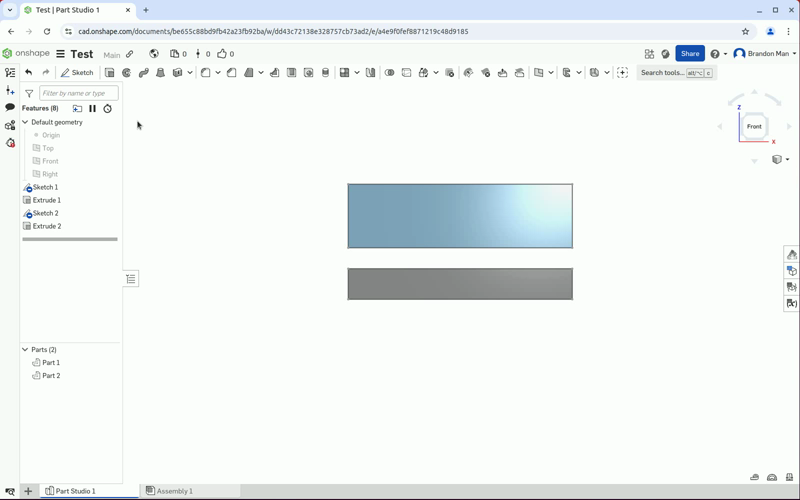
key(left, 2)
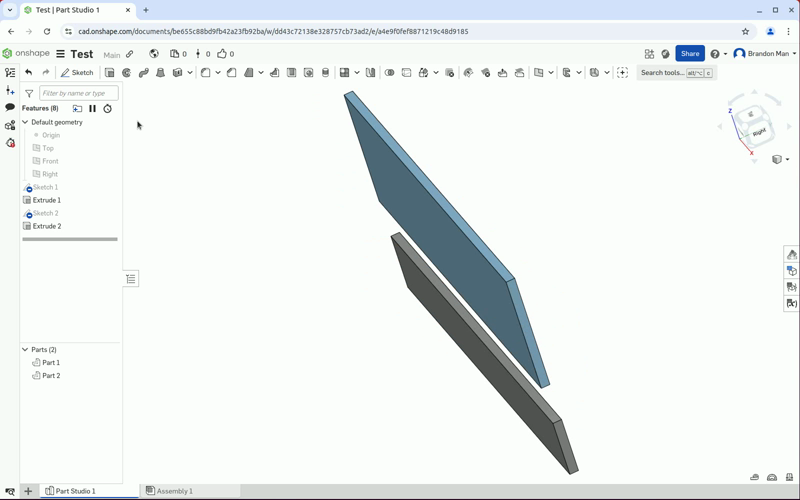
key(down, 2)
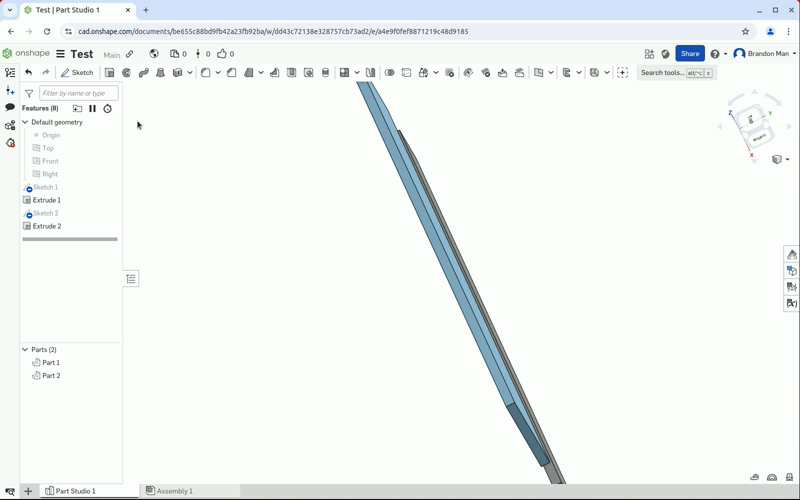
key(up, 2)
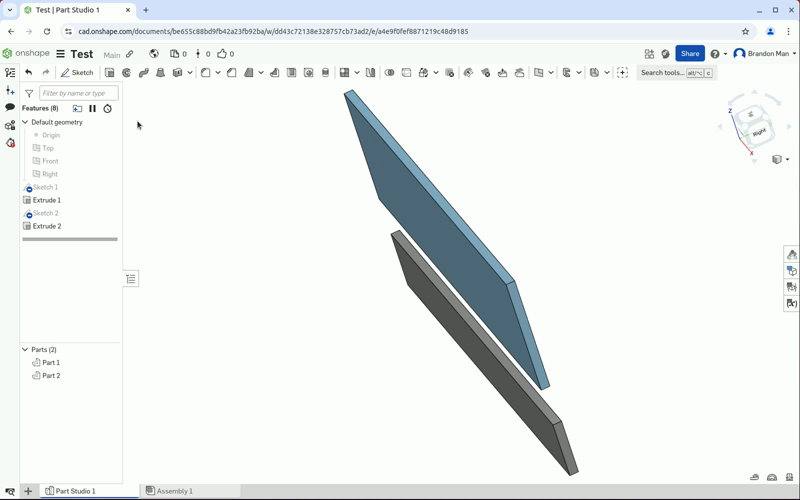
key(right, 2)
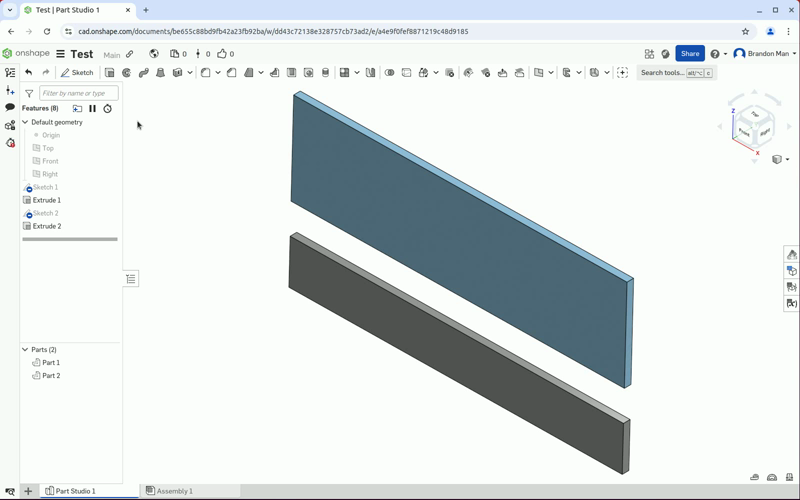
mouse_move(73, 189)
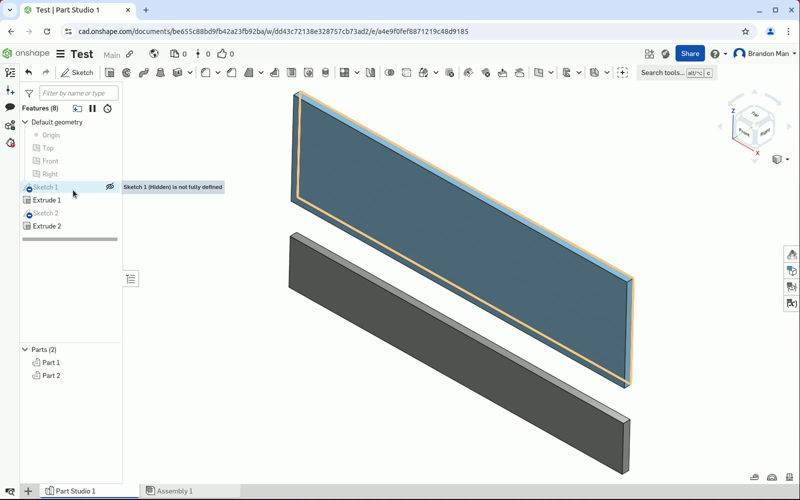
click(73, 189)